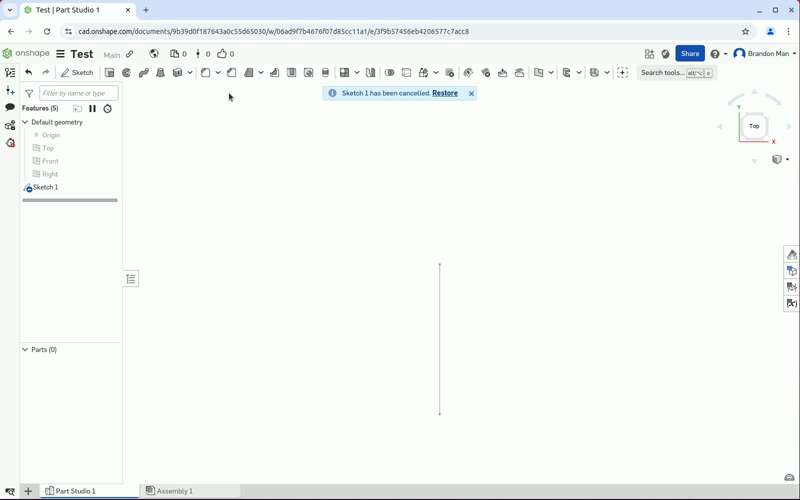
key(shift+h)
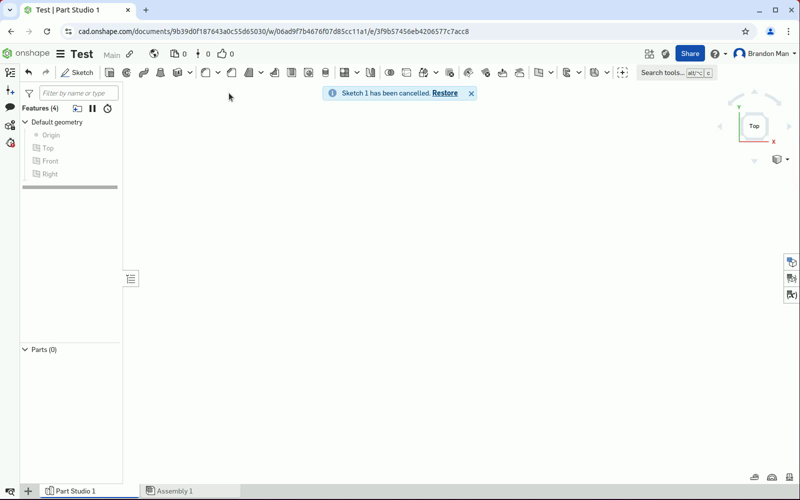
mouse_move(73, 352)
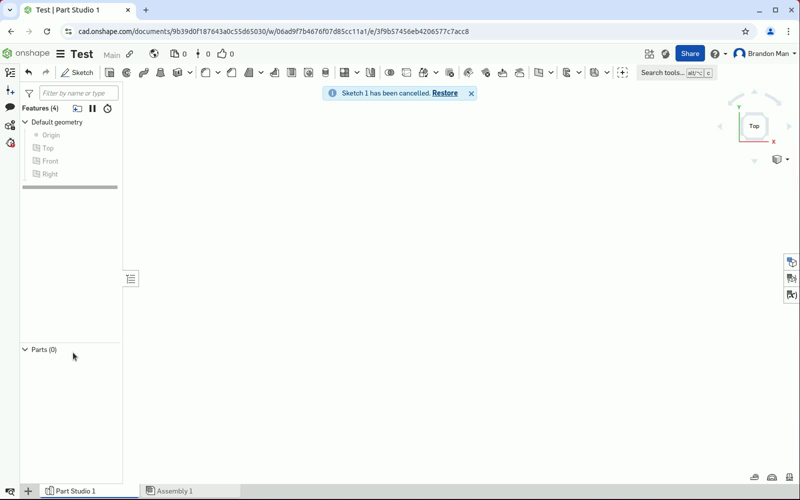
key(y)
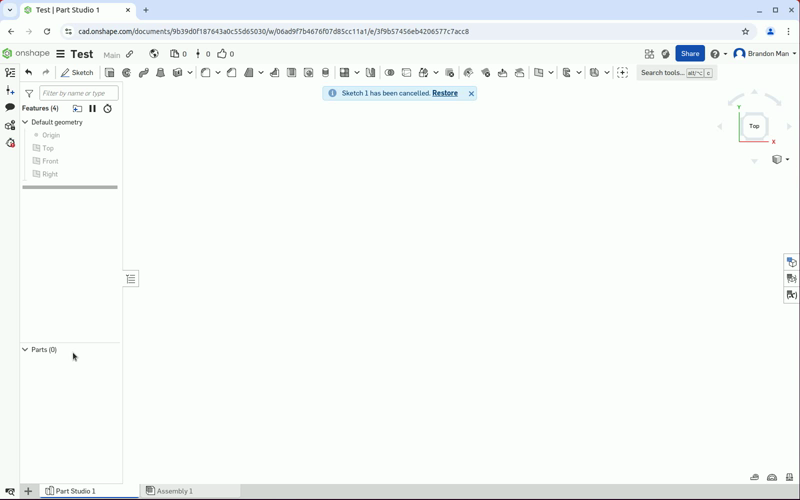
key(shift+p)
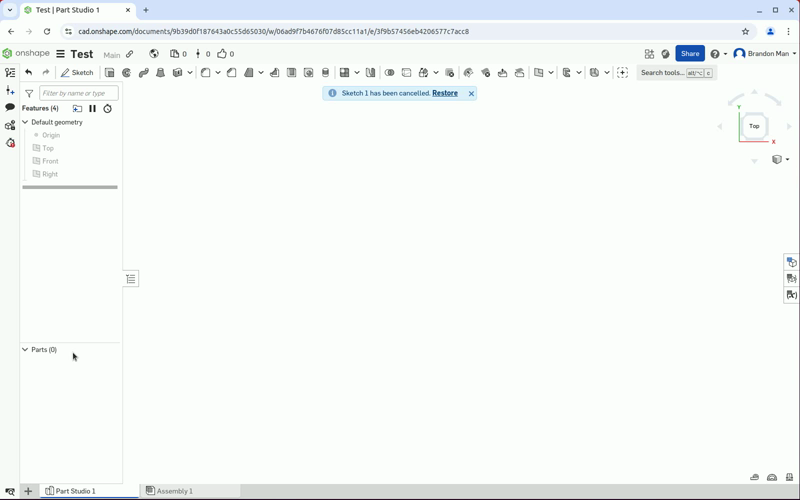
key(space)
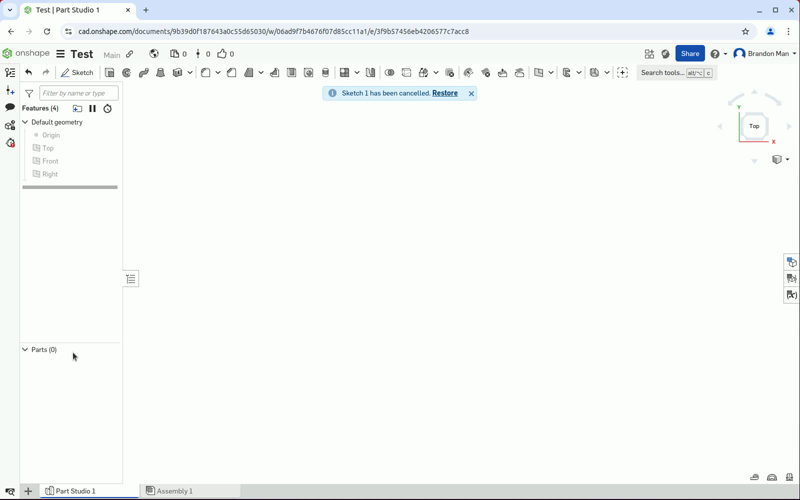
key_down(shift)
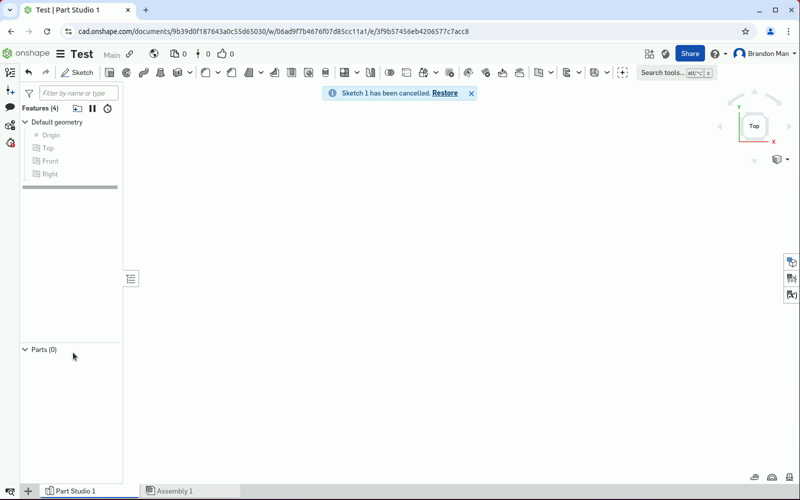
key(up)
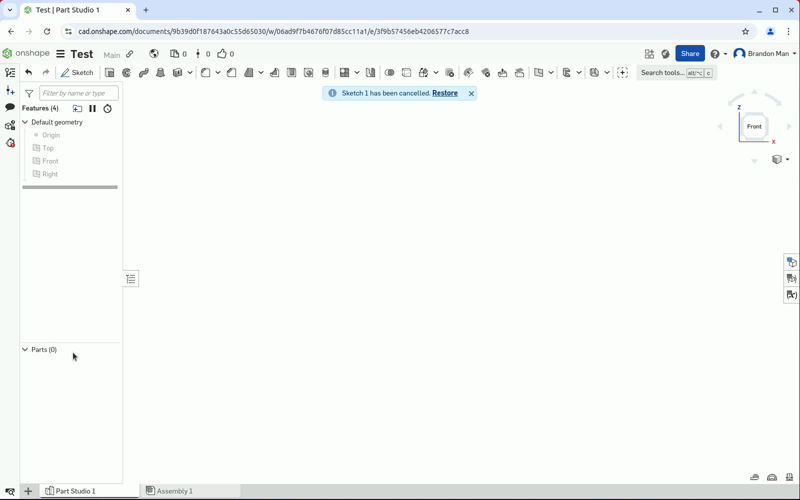
key_up(shift)
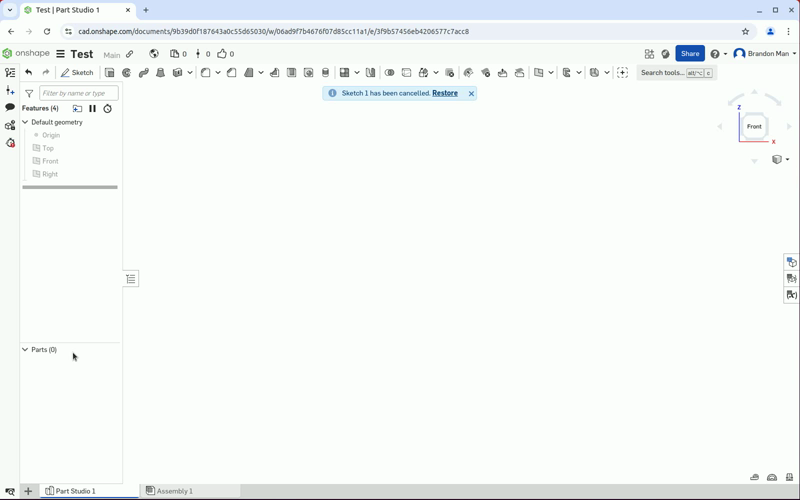
key(space)
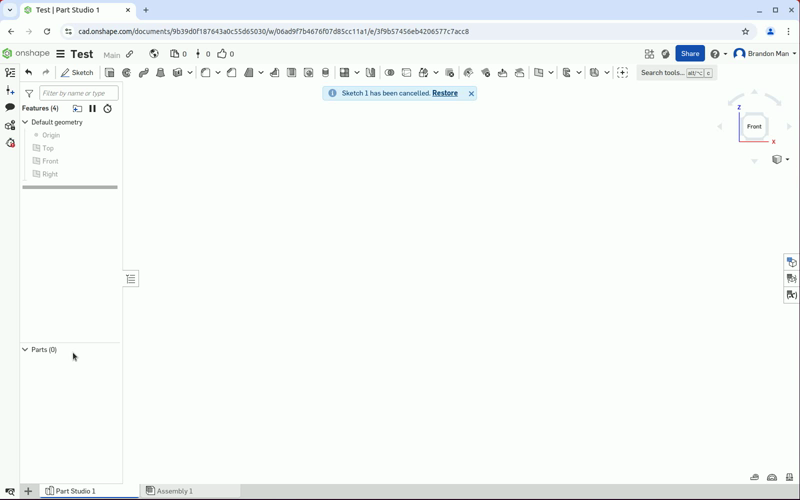
key_down(shift)
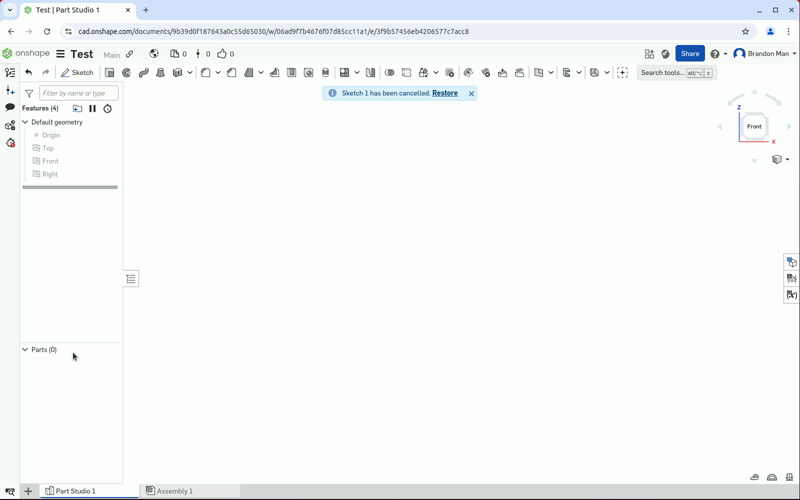
key(left)
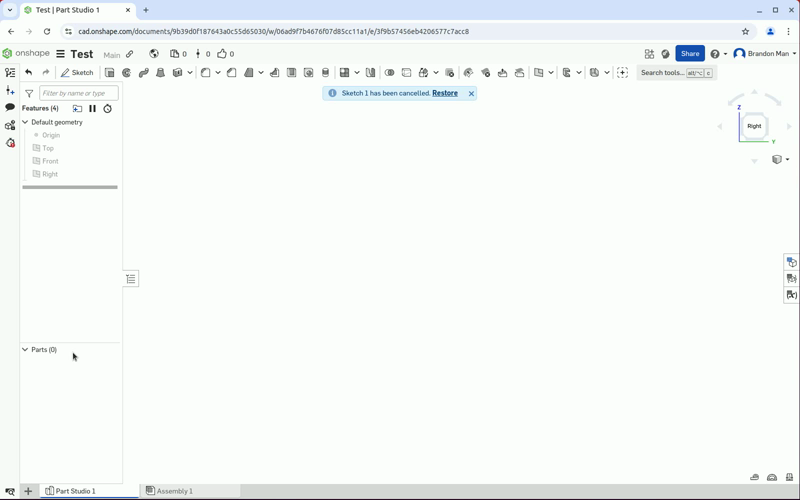
key_up(shift)
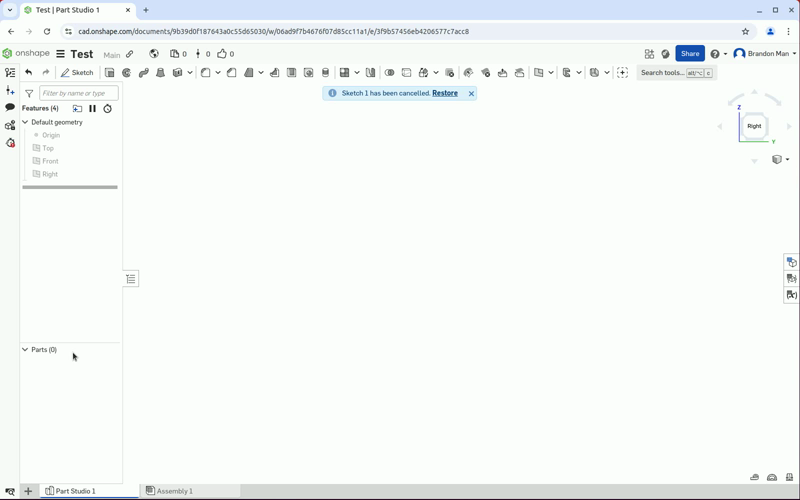
mouse_move(73, 352)
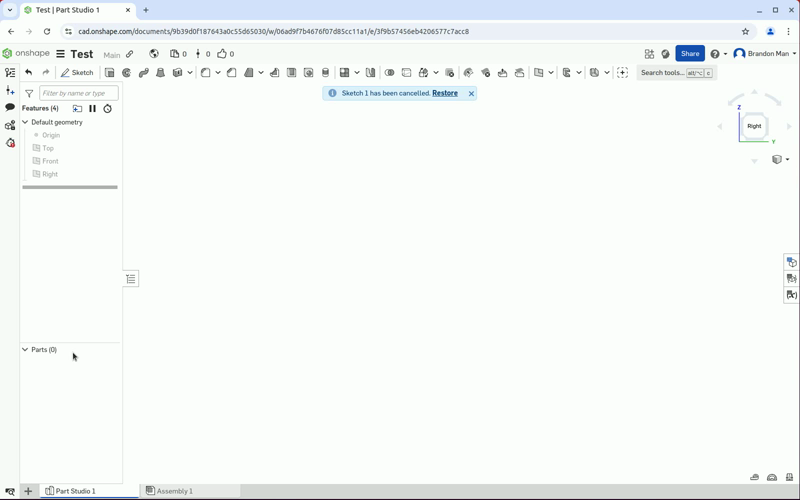
key(shift+y)
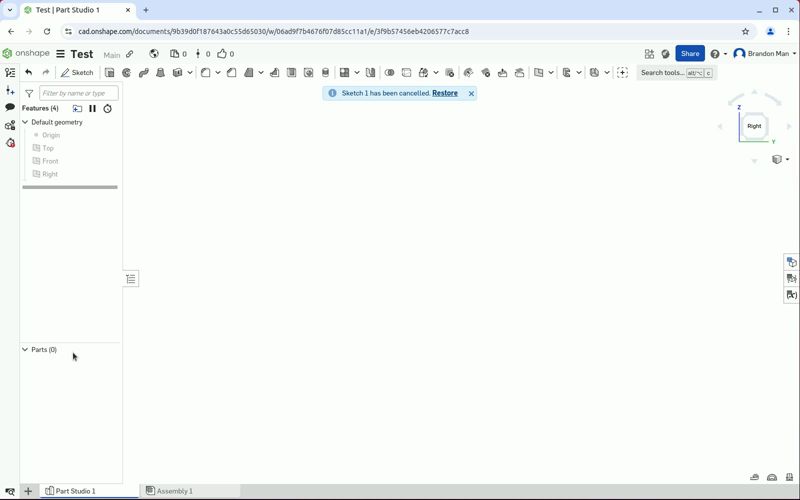
key(shift+s)
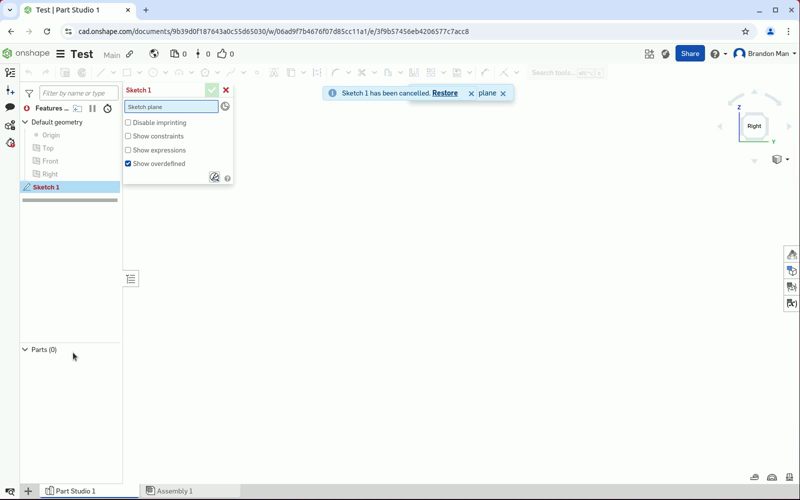
mouse_move(73, 176)
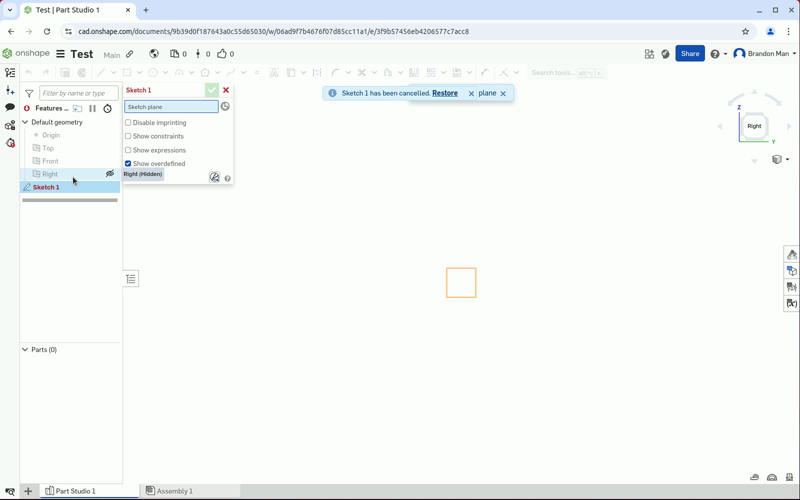
click(73, 176)
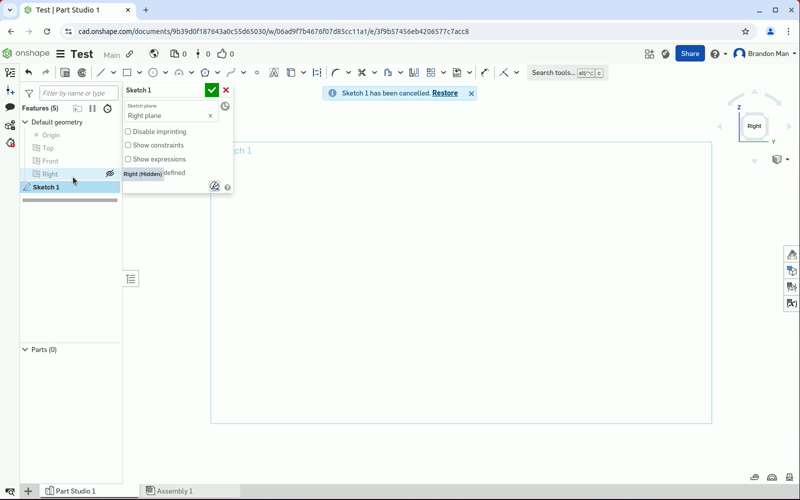
mouse_move(73, 352)
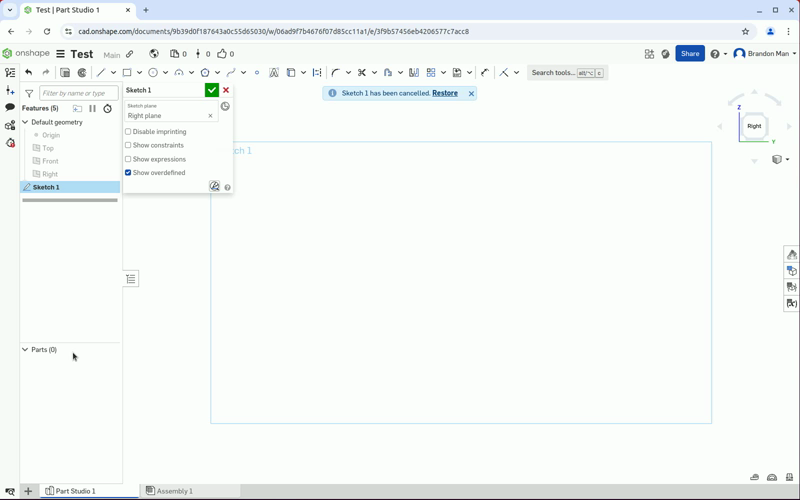
key(y)
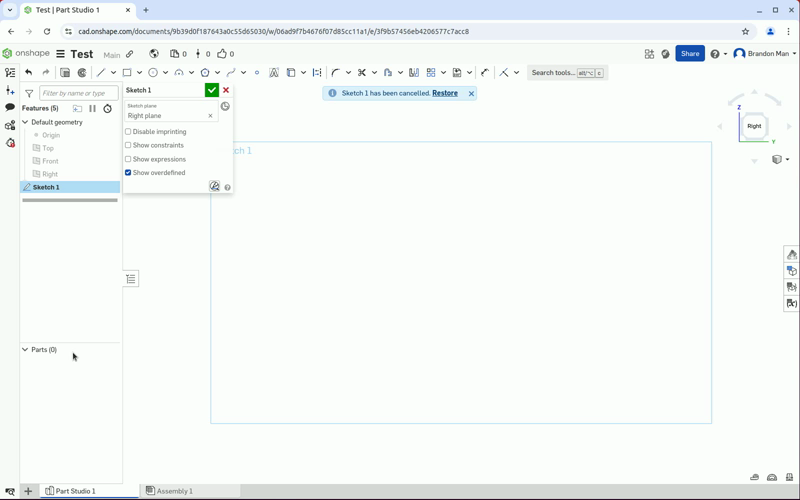
key(a)
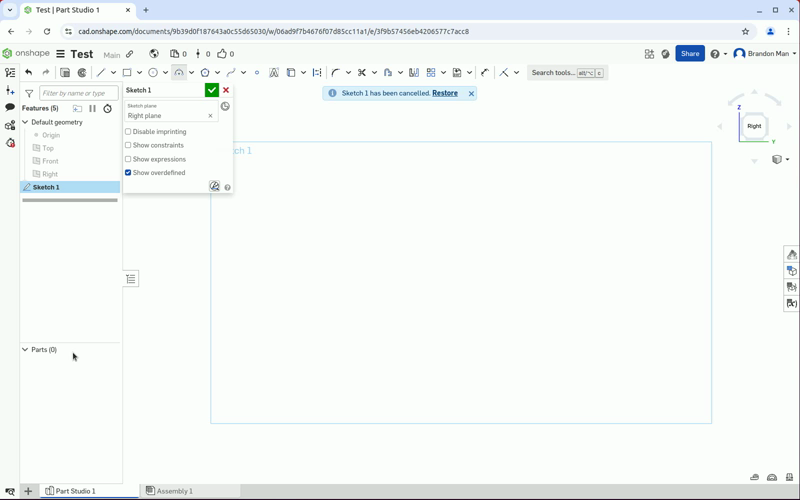
key_down(shift)
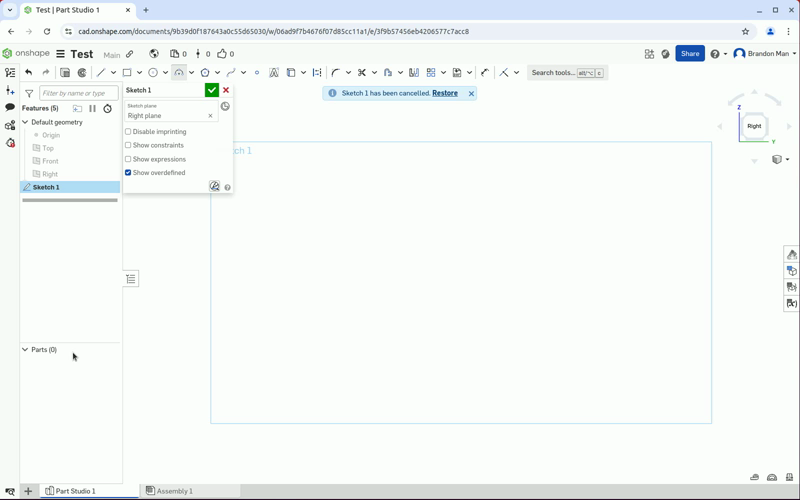
mouse_move(397, 339)
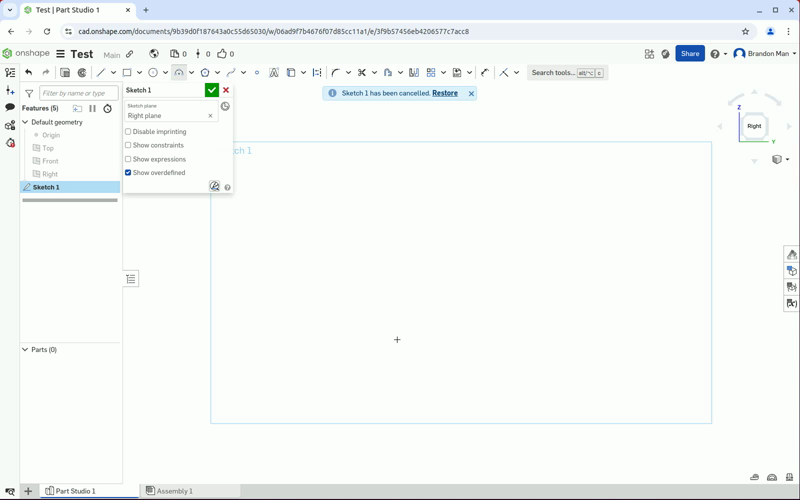
click(397, 339)
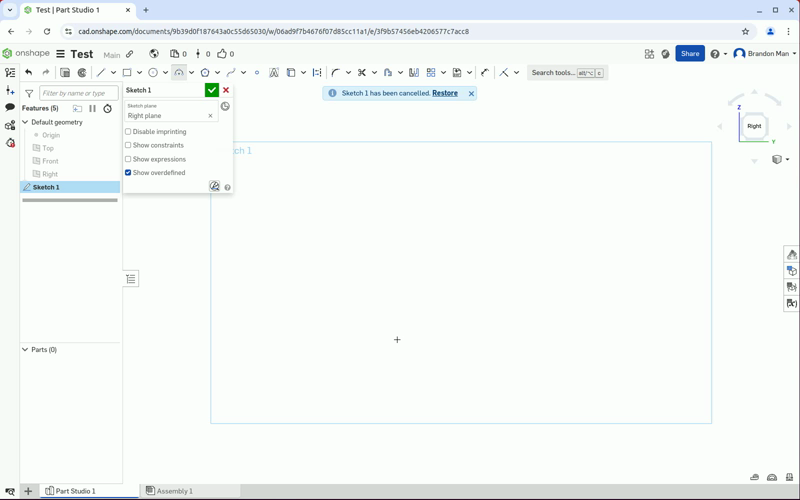
key_up(shift)
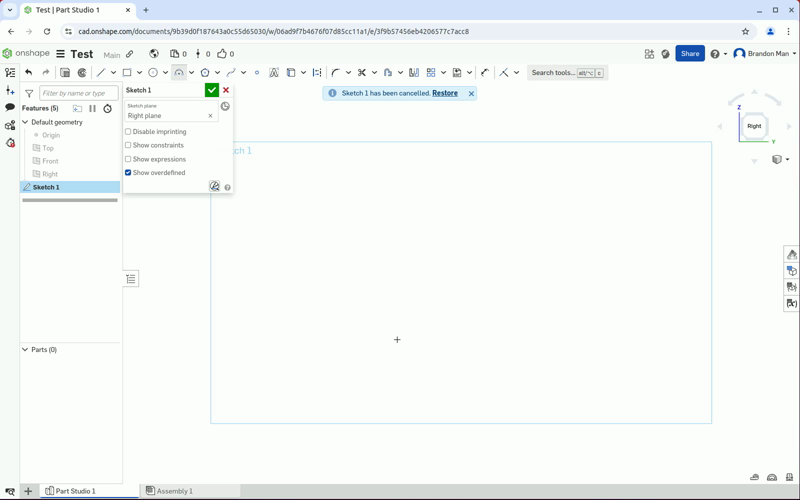
key_down(shift)
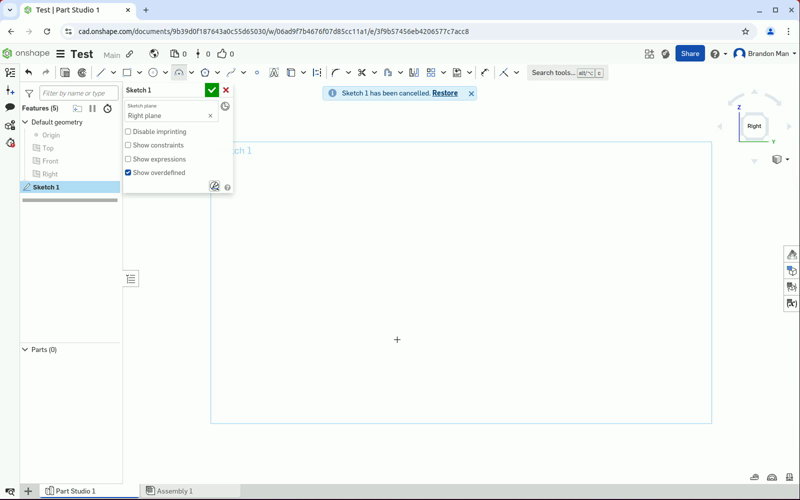
mouse_move(461, 367)
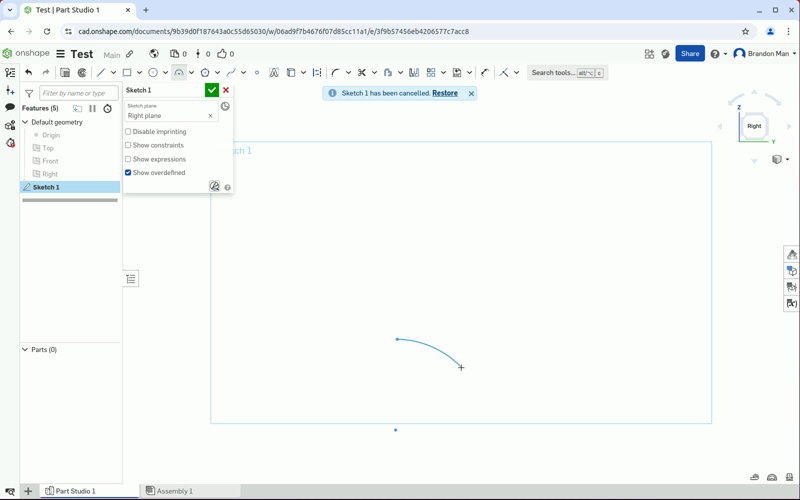
click(461, 367)
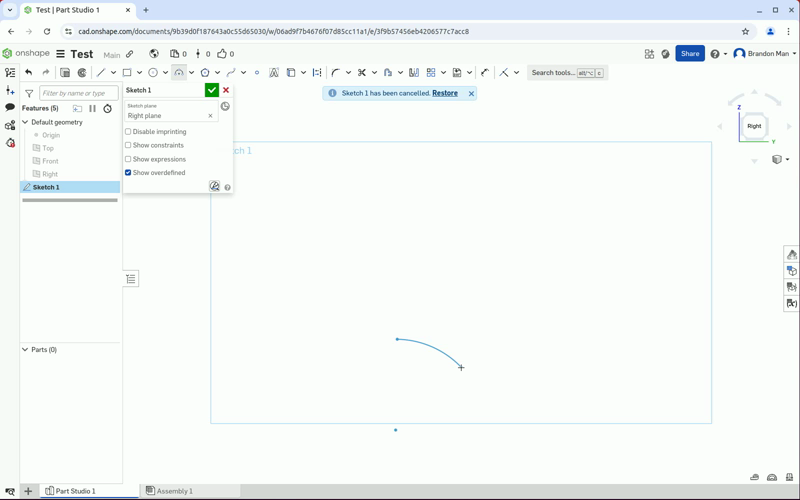
mouse_move(426, 360)
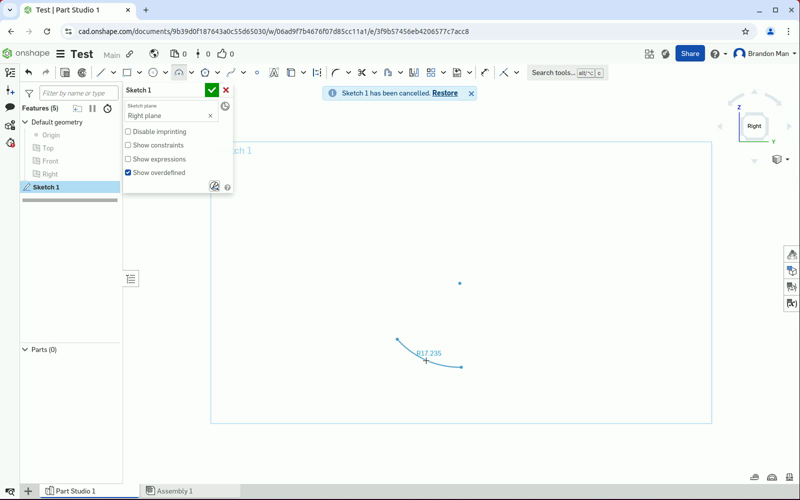
click(426, 360)
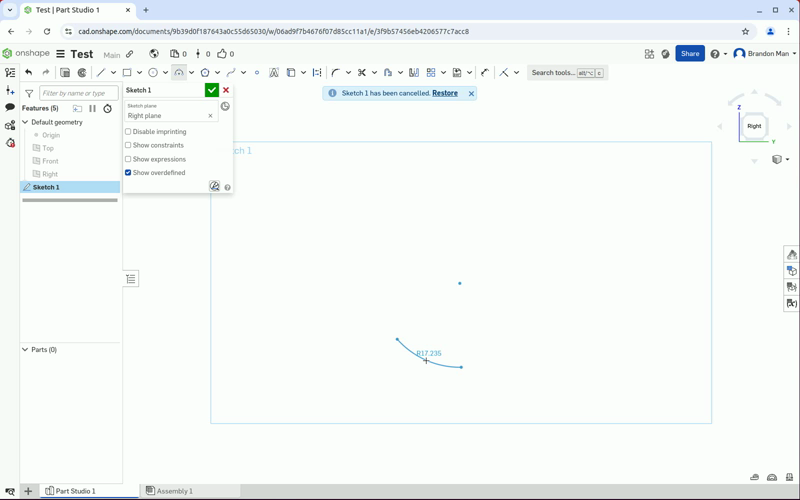
key_up(shift)
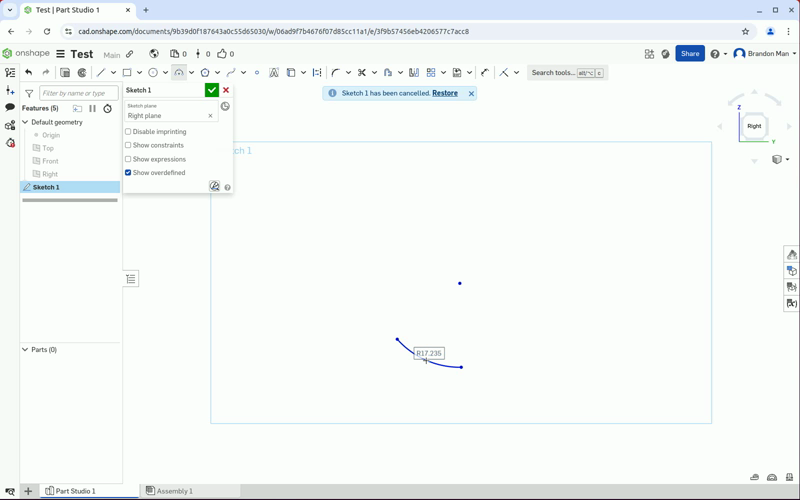
key(esc)
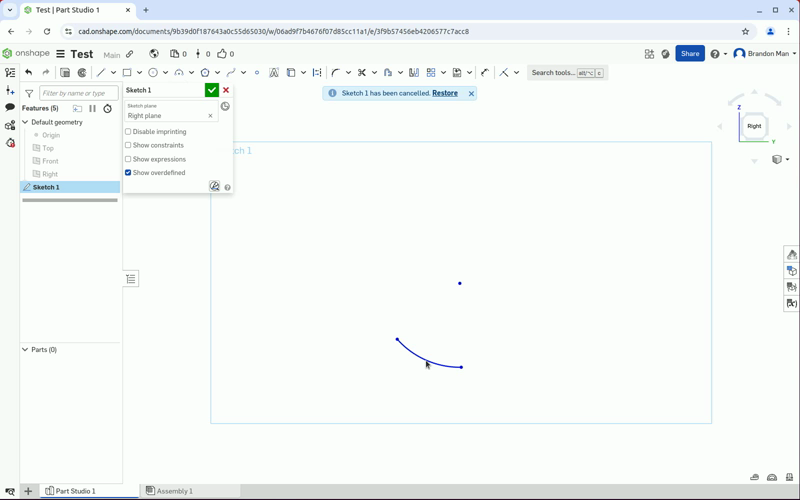
key(l)
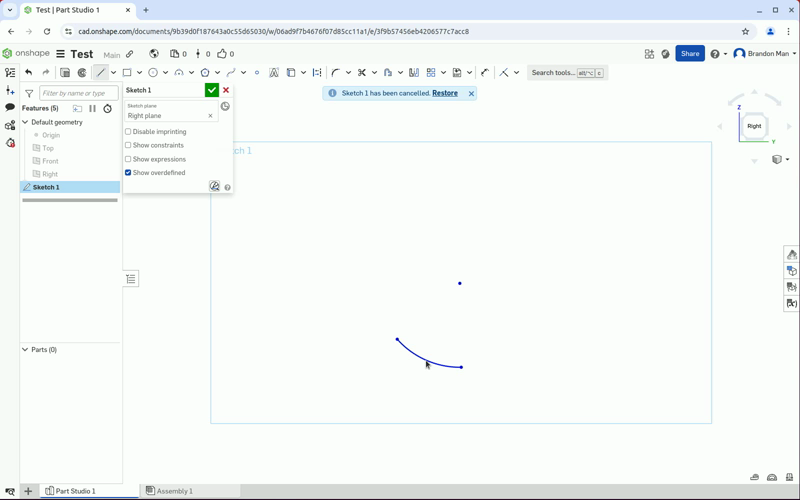
mouse_move(461, 367)
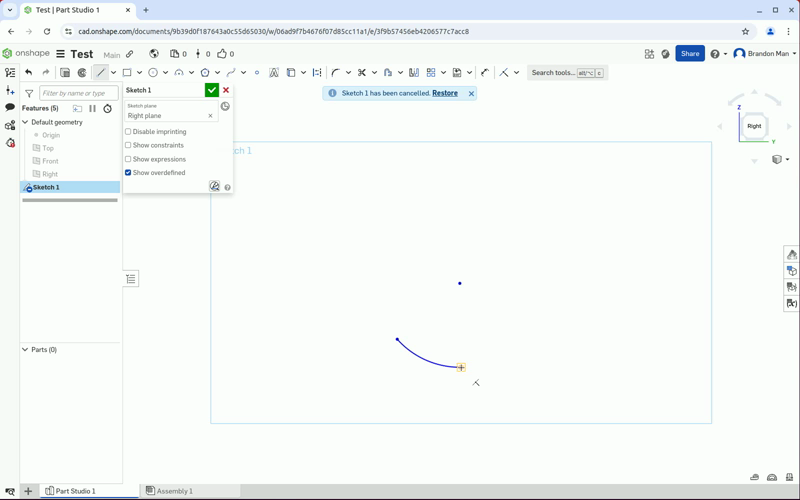
click(461, 367)
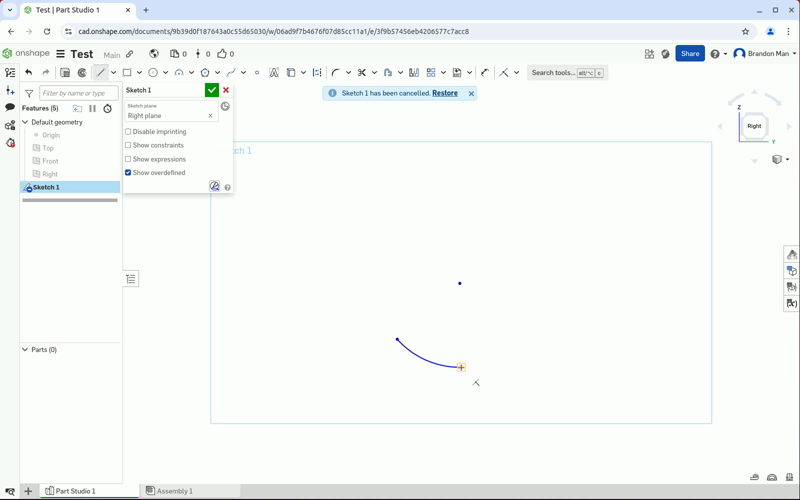
key_down(shift)
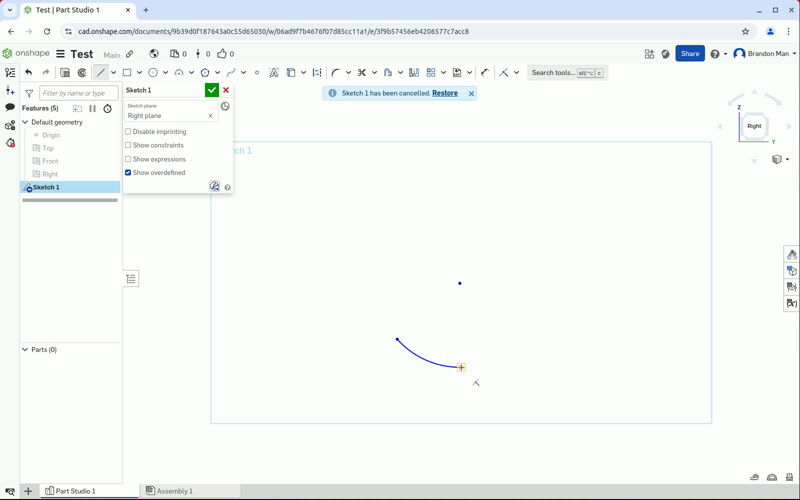
mouse_move(491, 367)
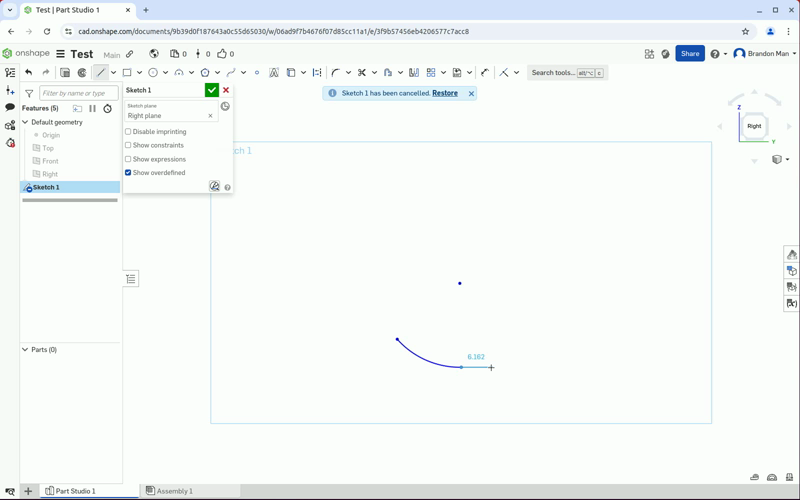
mouse_move(461, 311)
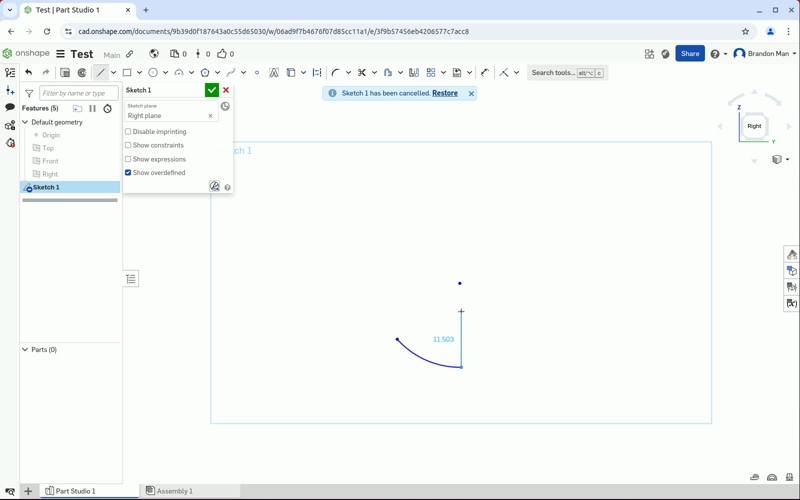
click(461, 311)
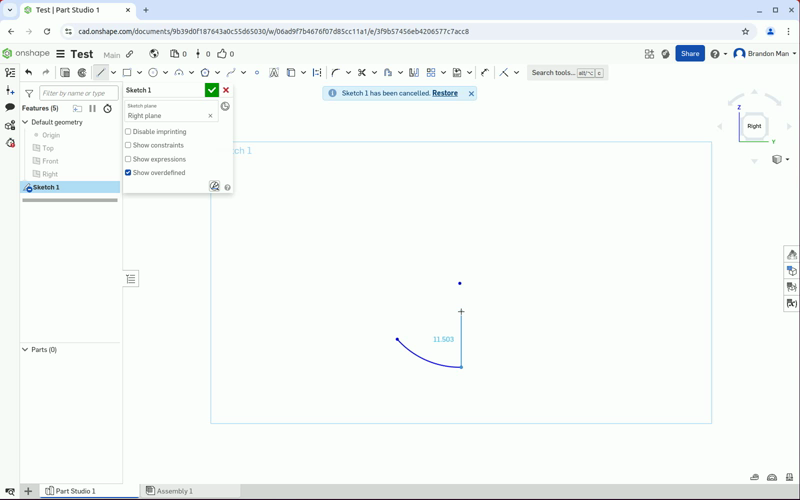
key_up(shift)
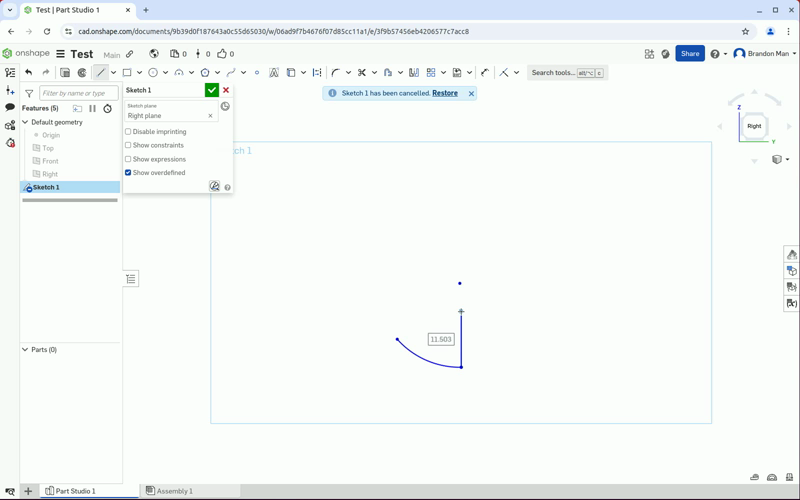
key(esc)
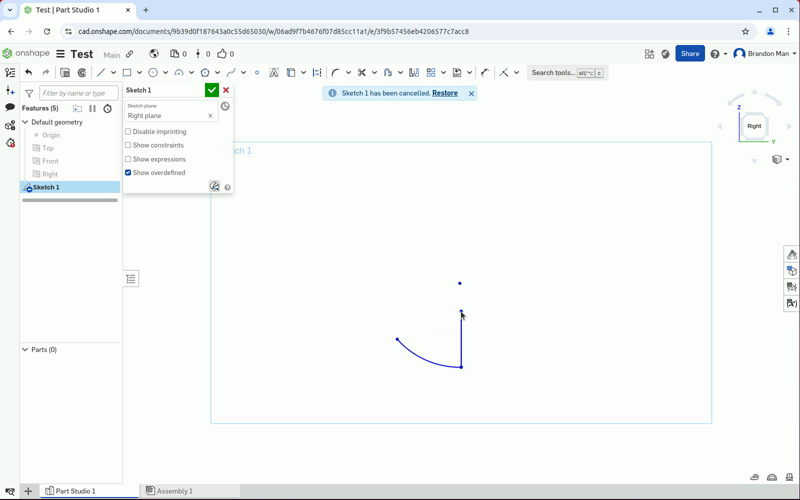
key(a)
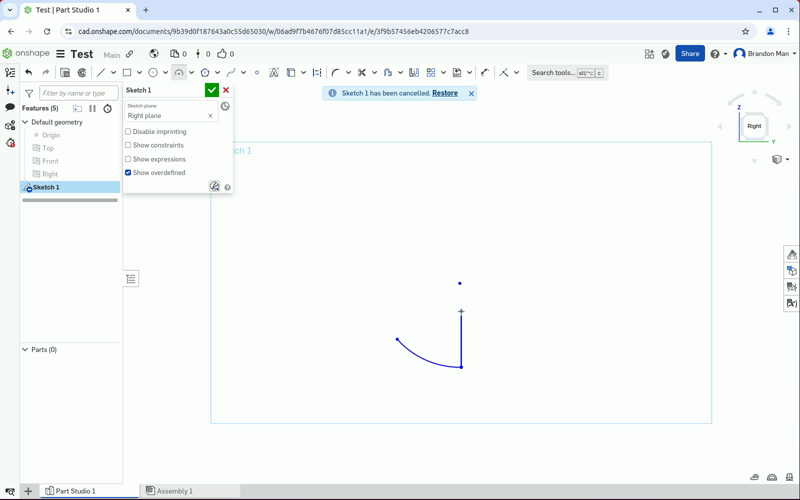
mouse_move(461, 311)
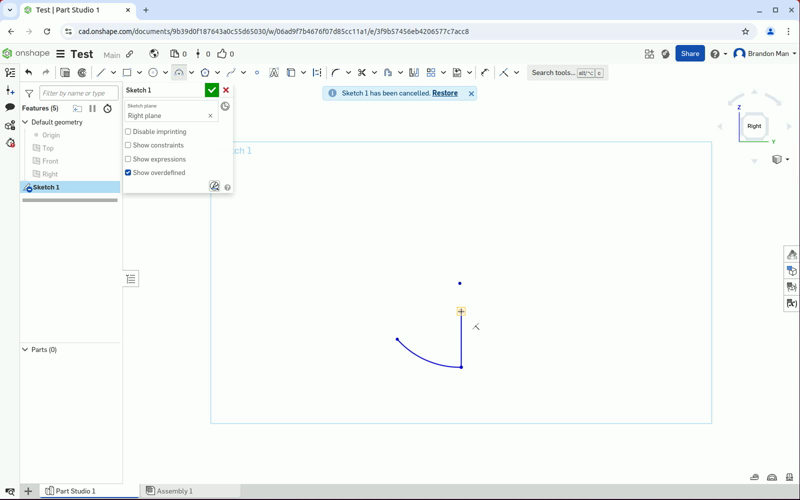
click(461, 311)
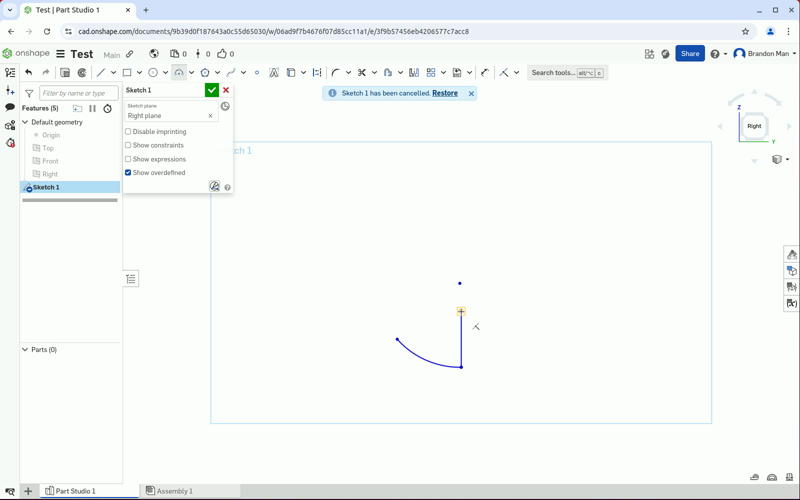
key_down(shift)
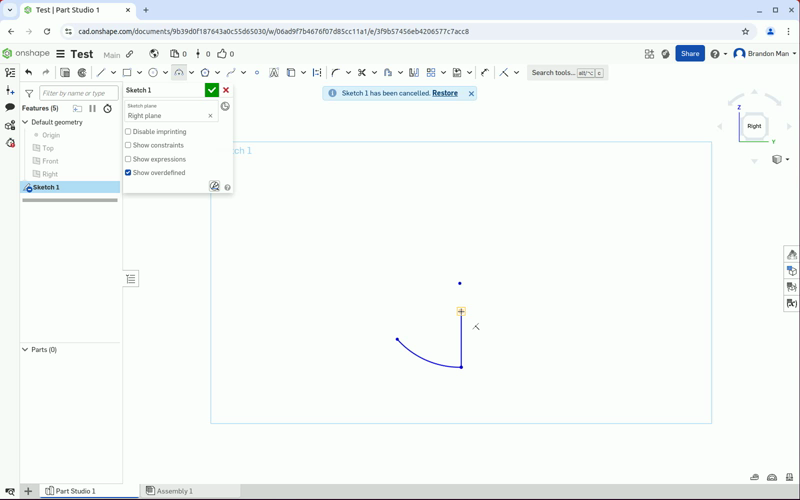
mouse_move(433, 282)
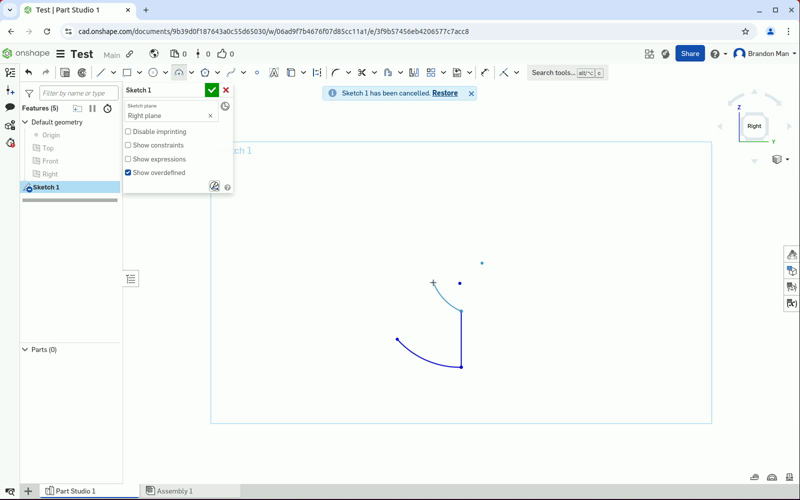
click(433, 282)
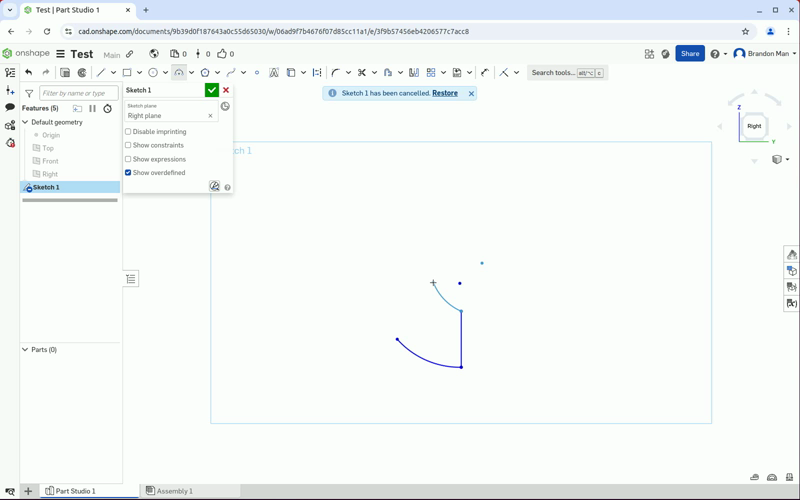
mouse_move(441, 302)
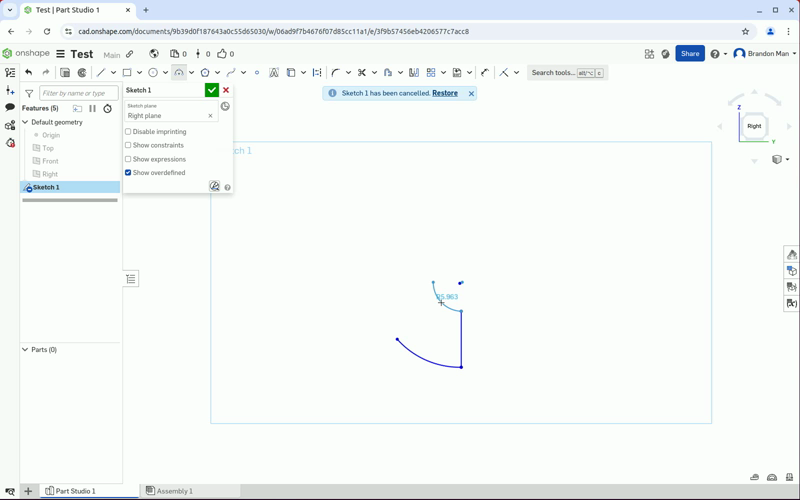
click(441, 302)
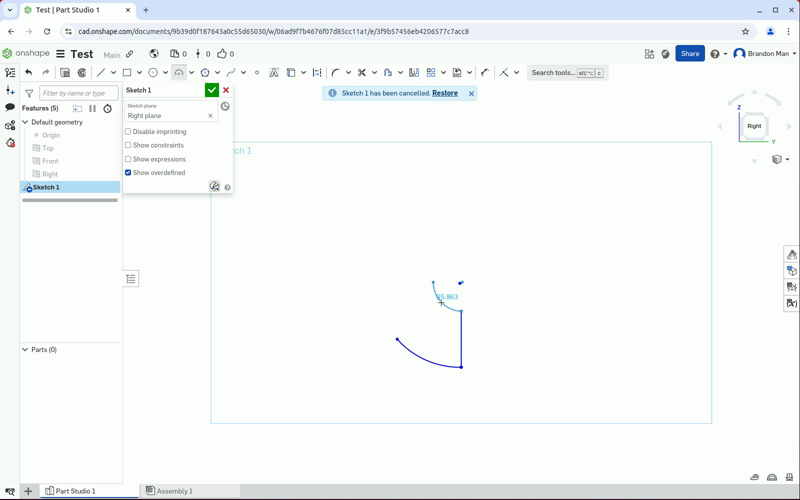
key_up(shift)
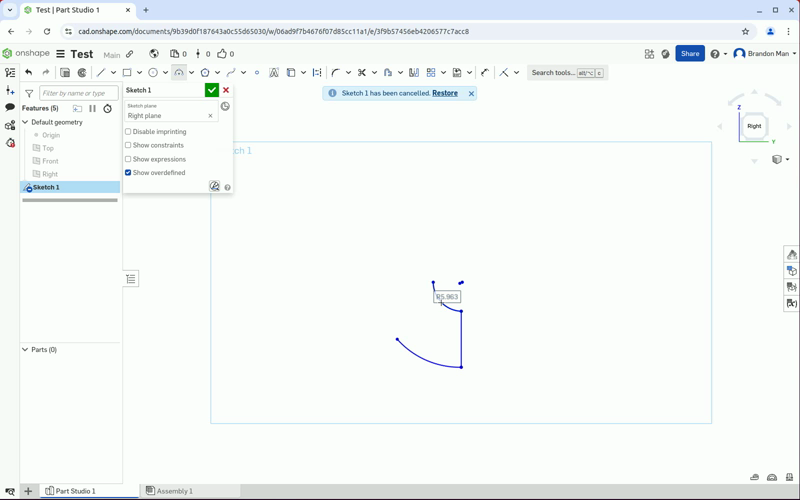
key(esc)
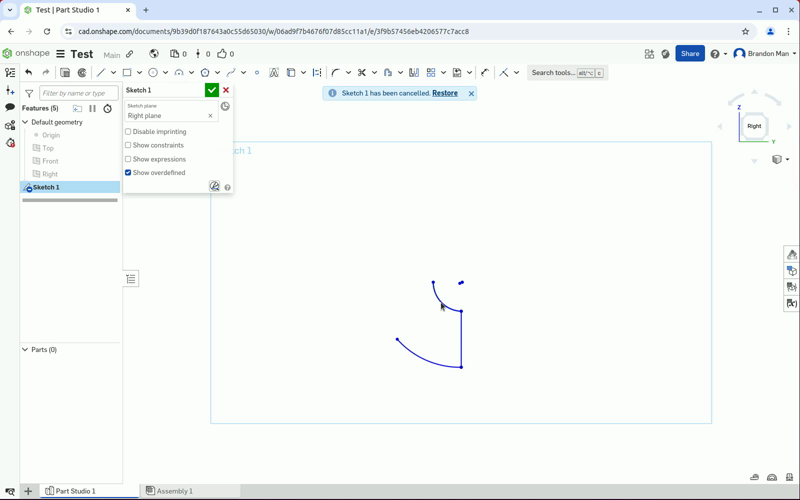
key(l)
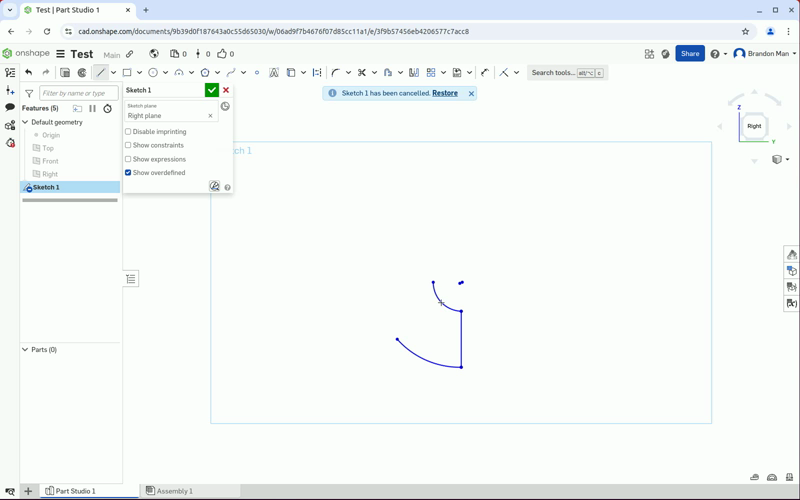
mouse_move(433, 282)
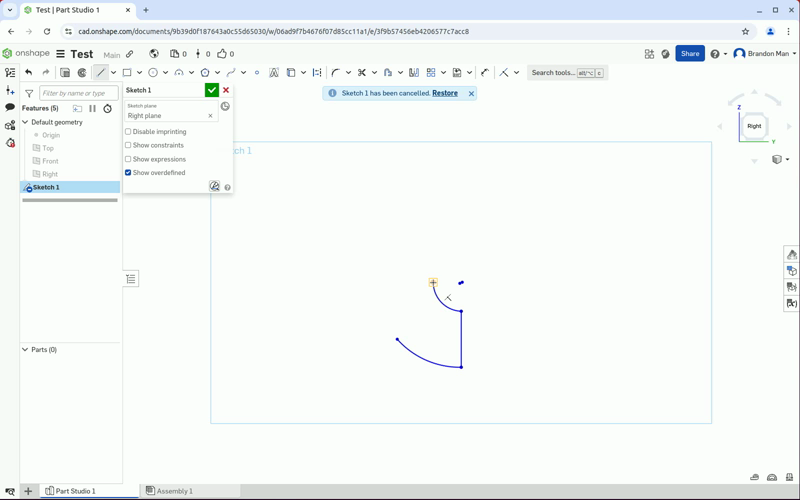
click(433, 282)
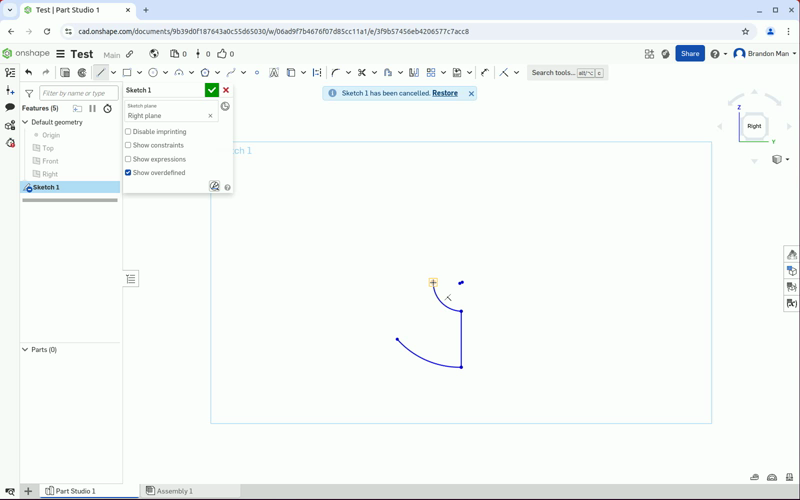
key_down(shift)
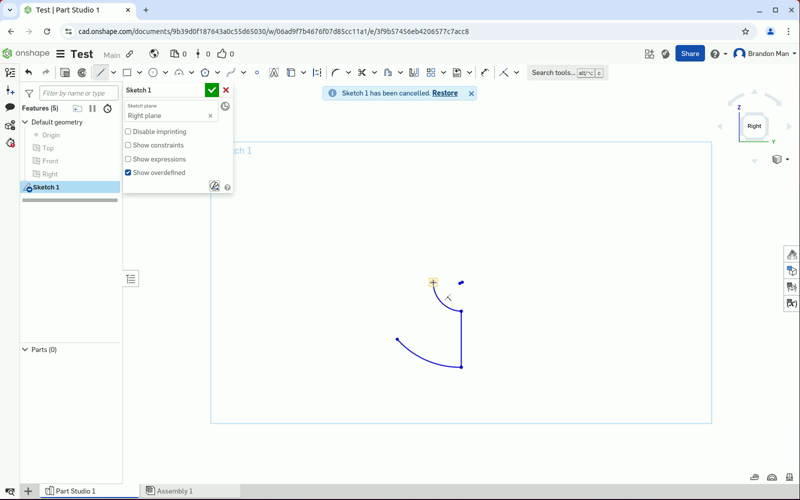
mouse_move(463, 282)
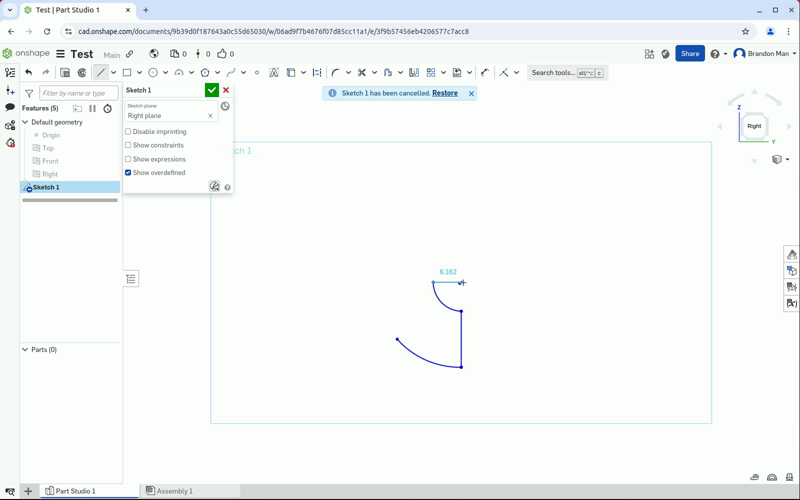
mouse_move(397, 282)
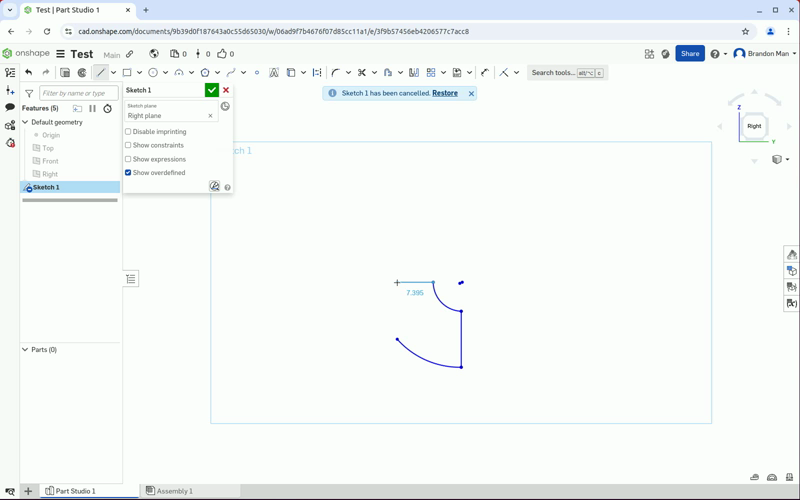
click(397, 282)
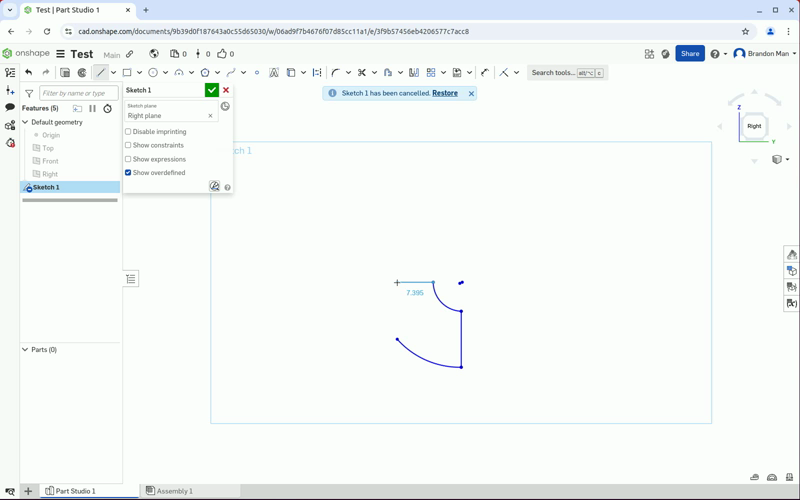
key_up(shift)
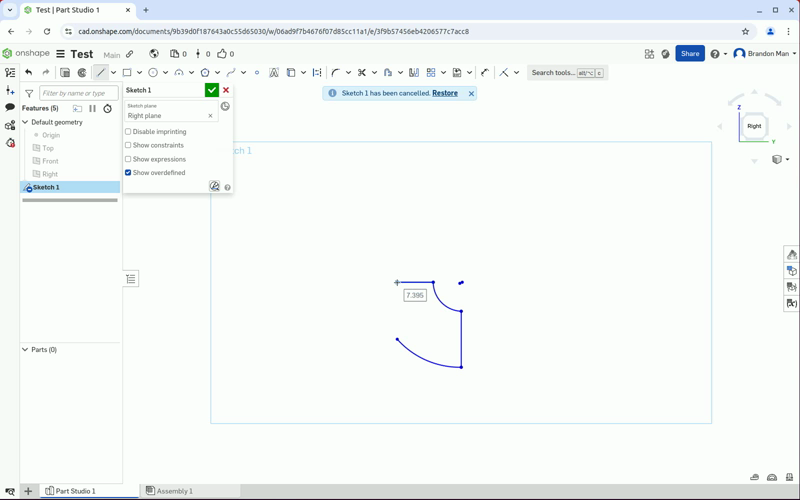
mouse_move(427, 282)
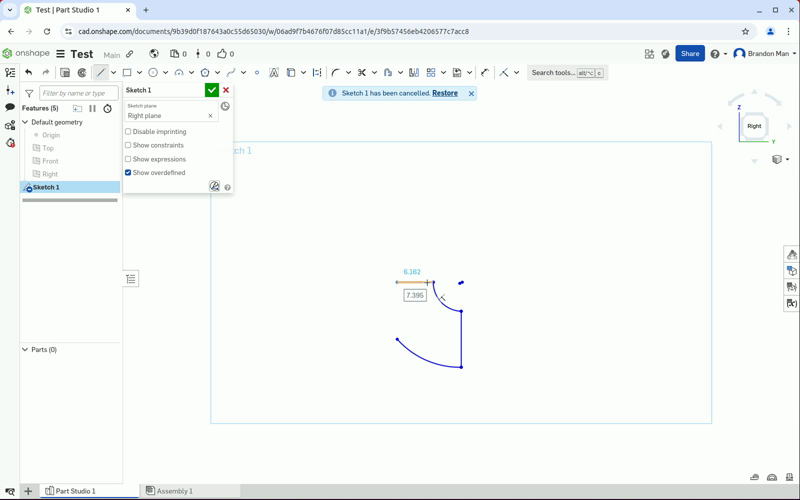
key_down(shift)
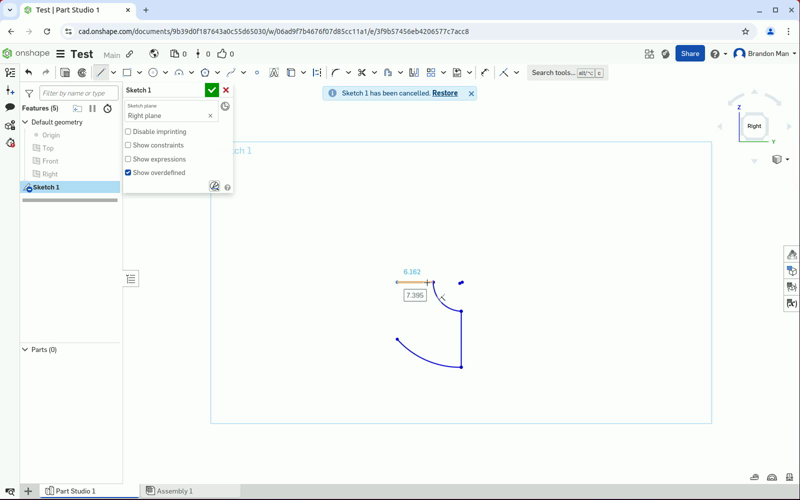
mouse_move(397, 339)
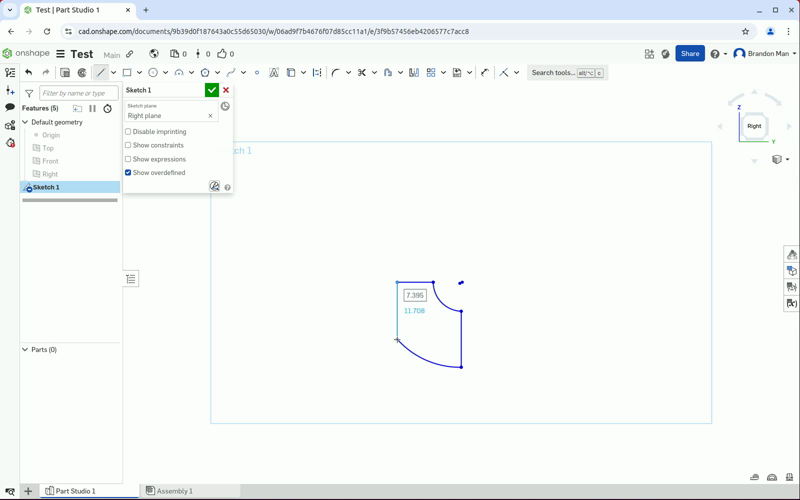
key_up(shift)
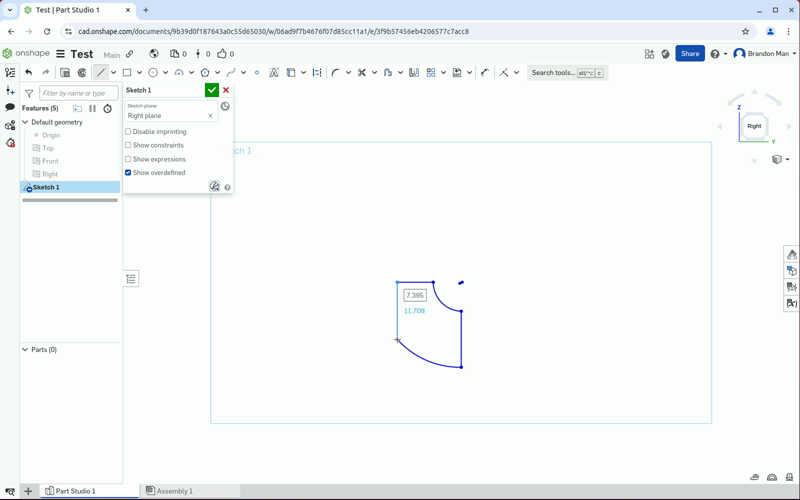
click(397, 339)
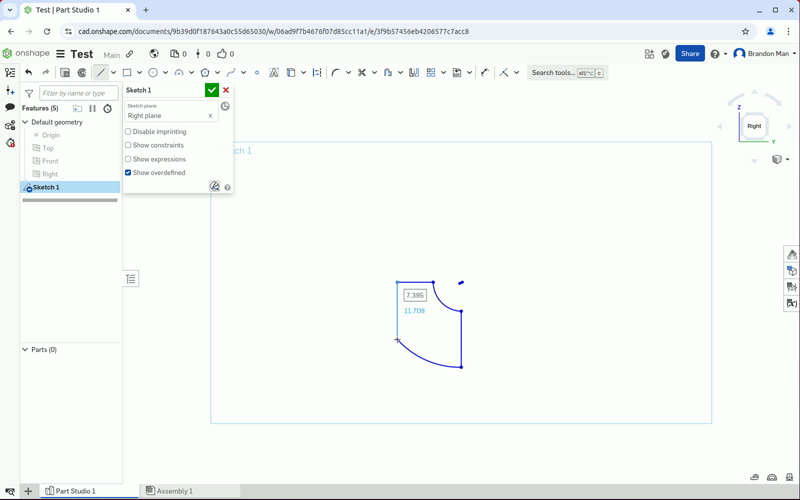
key(esc)
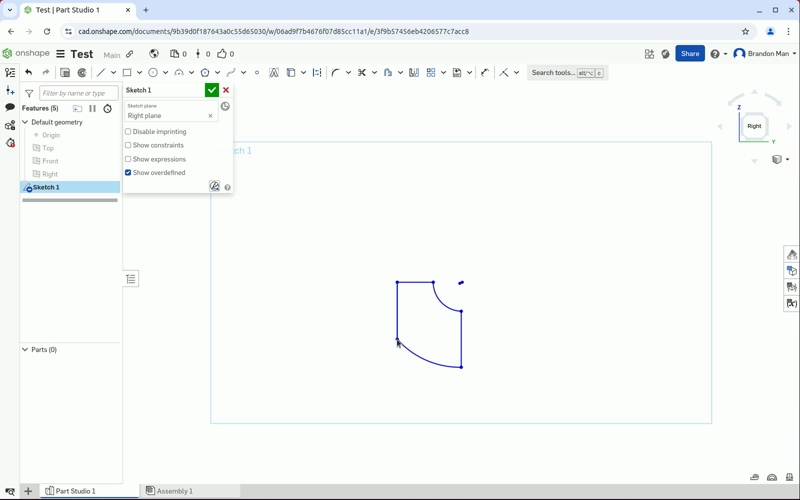
mouse_move(420, 337)
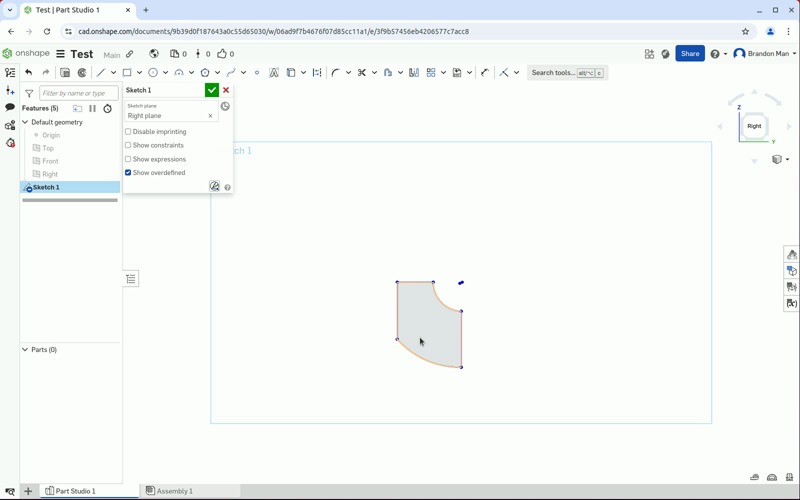
click(420, 337)
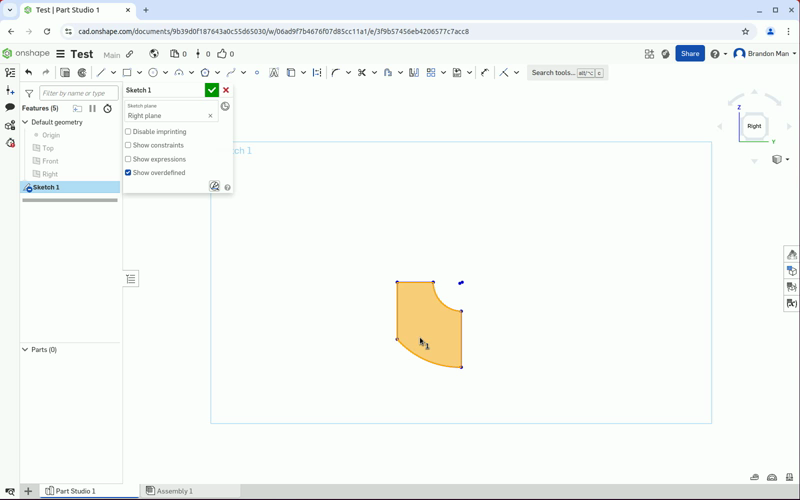
mouse_move(73, 352)
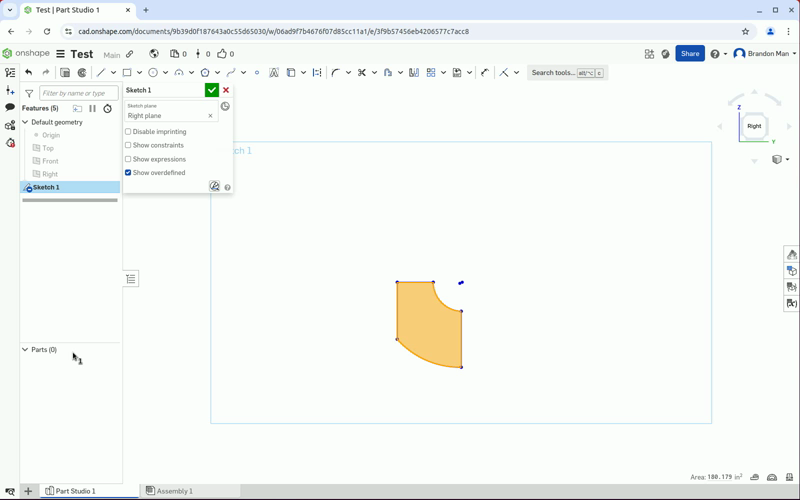
key(shift+y)
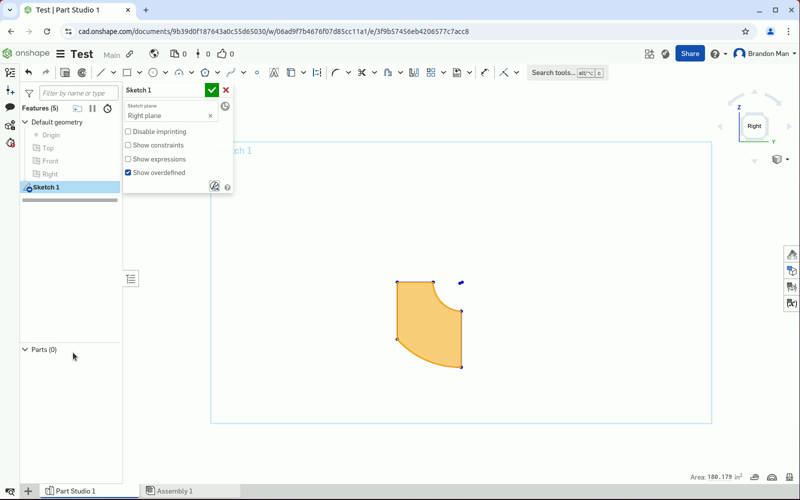
key(shift+e)
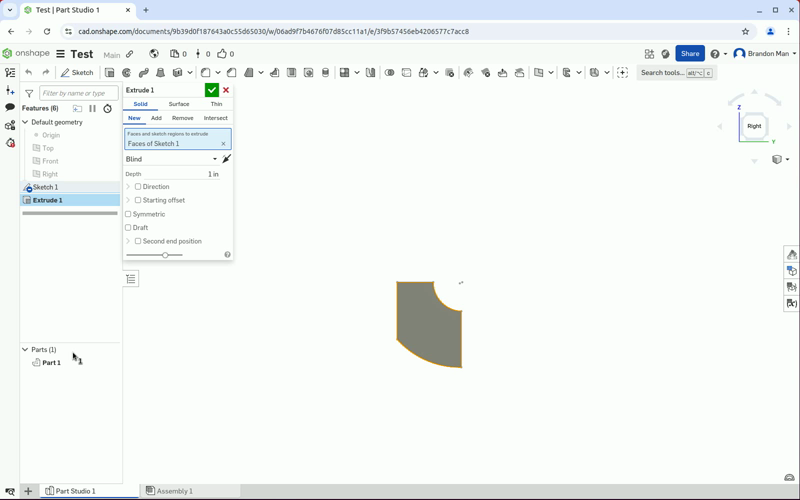
mouse_move(143, 106)
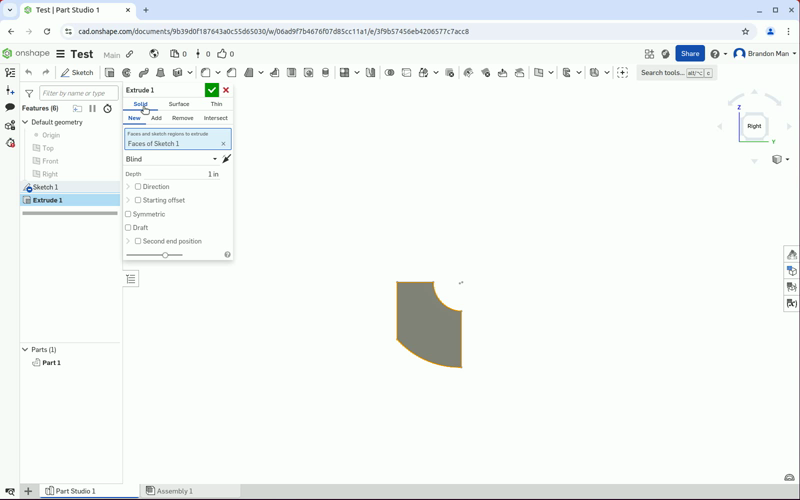
click(143, 106)
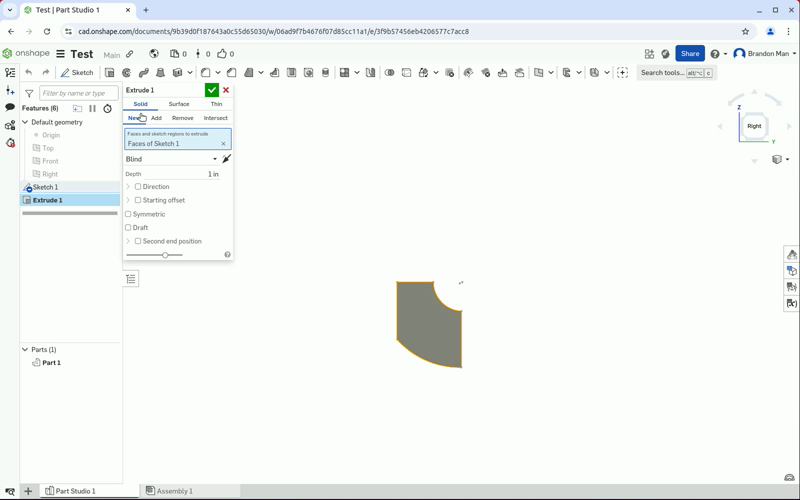
mouse_move(137, 120)
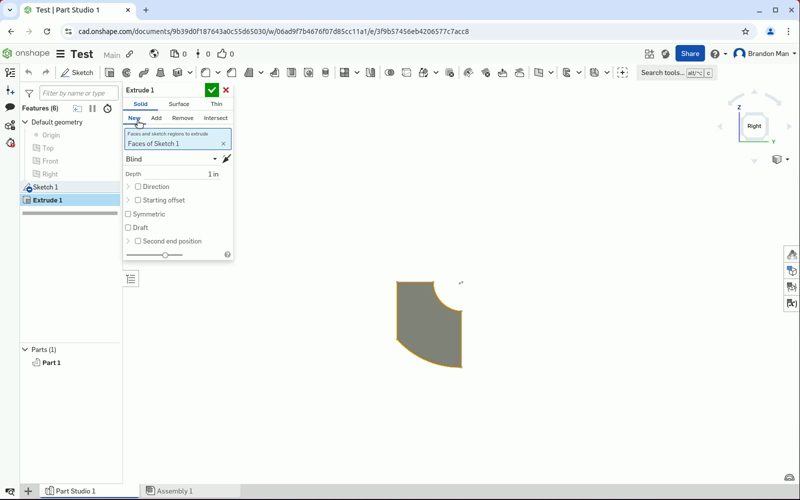
click(137, 120)
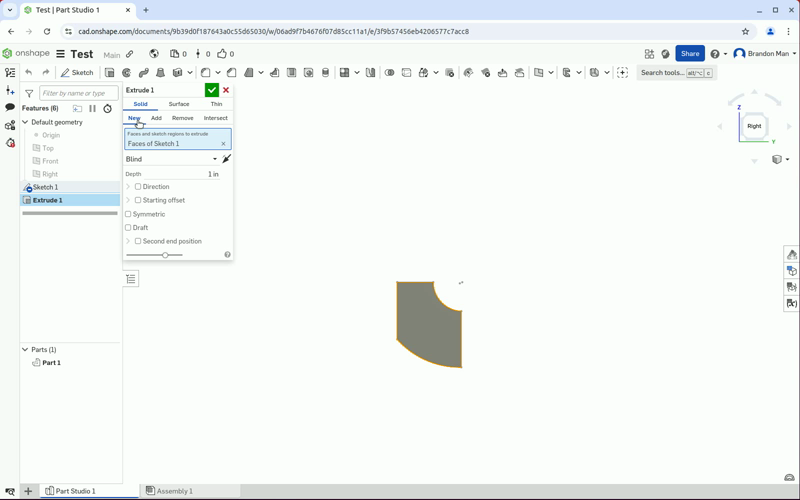
key(tab, 4)
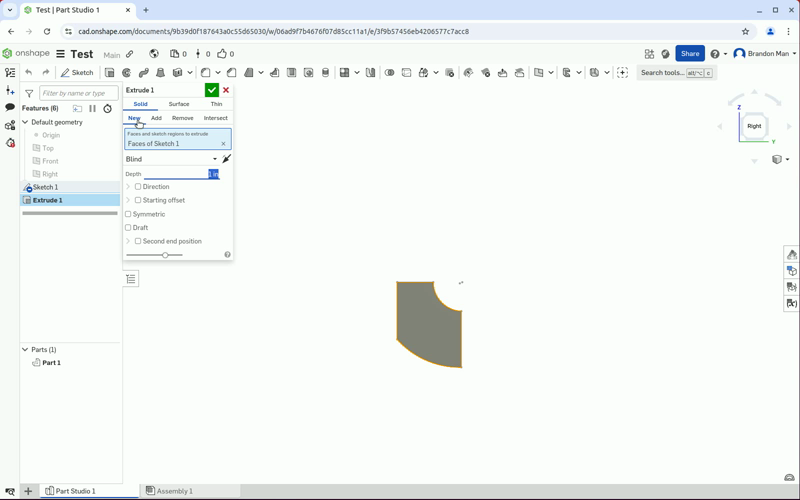
text(23.108)
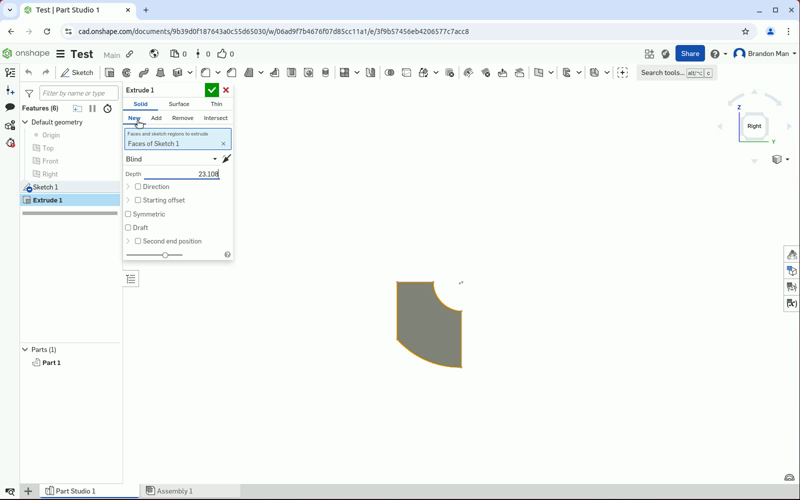
key(enter)
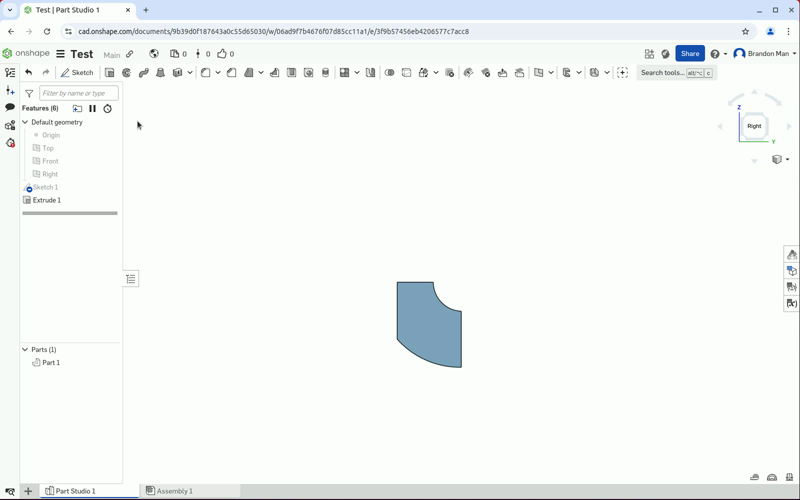
key(shift+h)
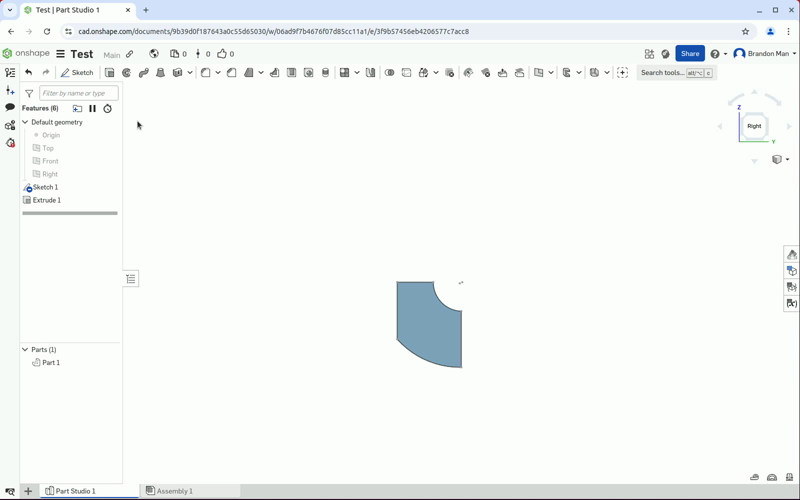
key(shift+h)
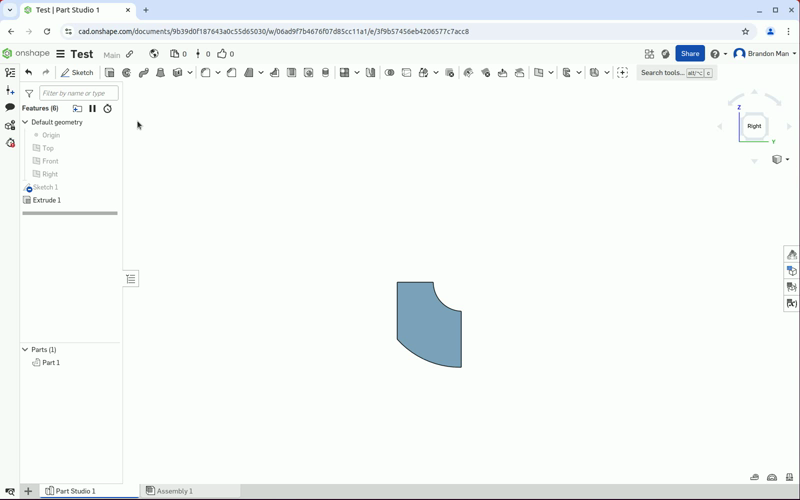
mouse_move(73, 189)
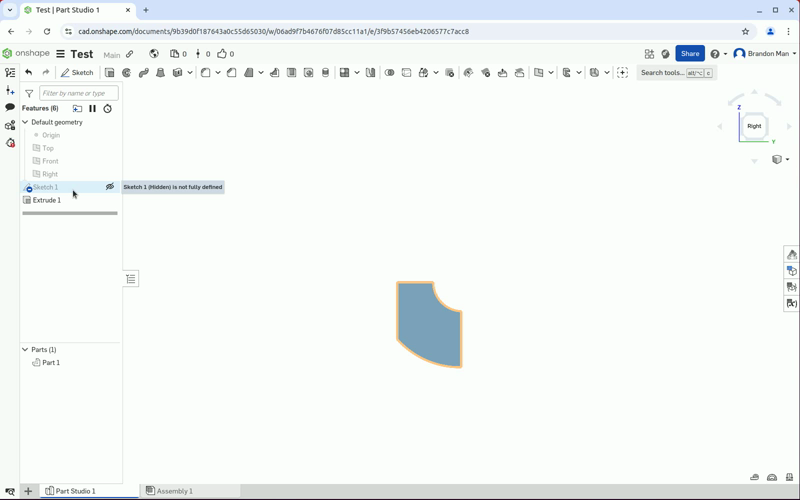
click(73, 189)
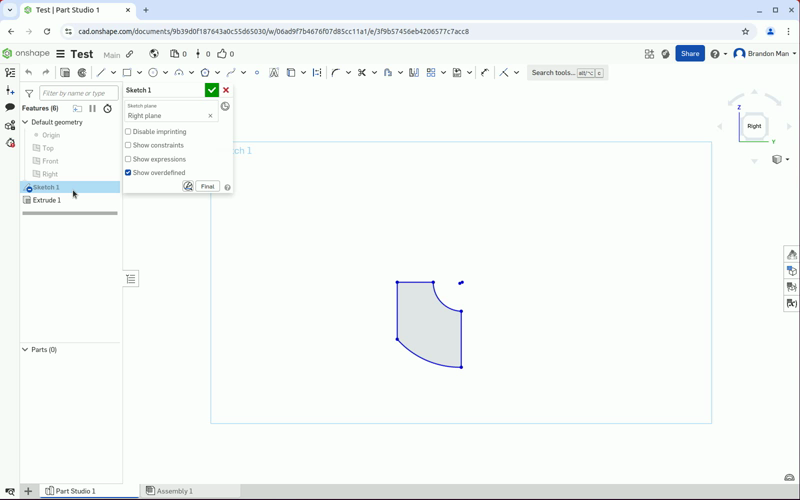
mouse_move(229, 92)
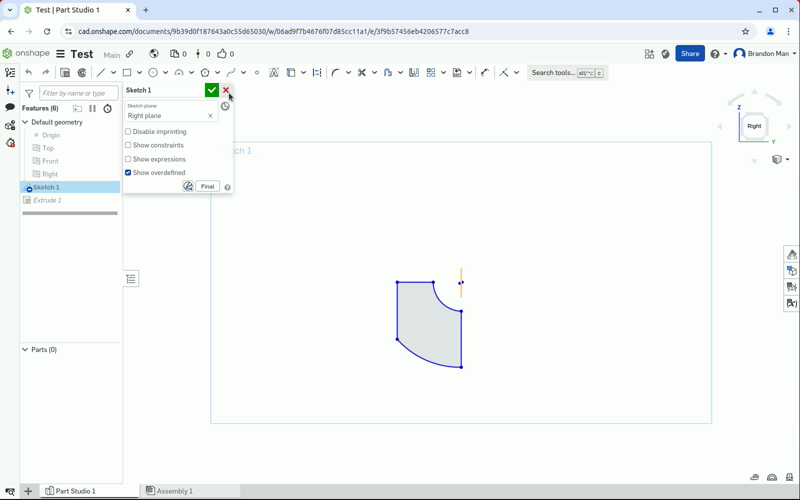
click(229, 92)
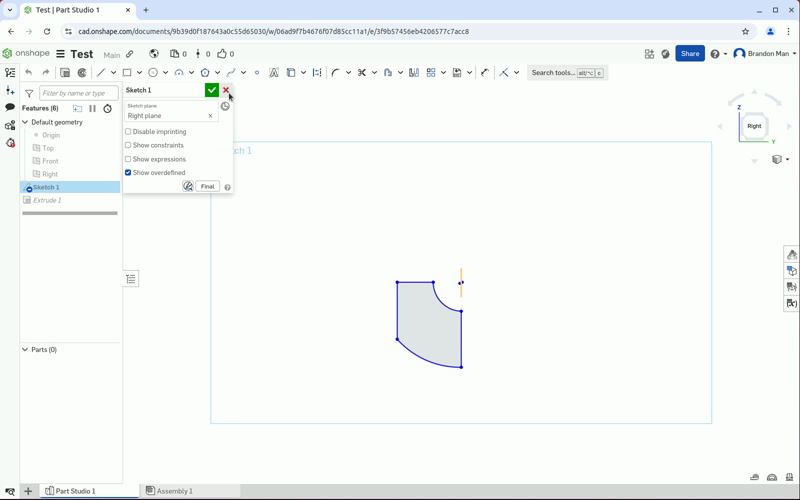
key(shift+s)
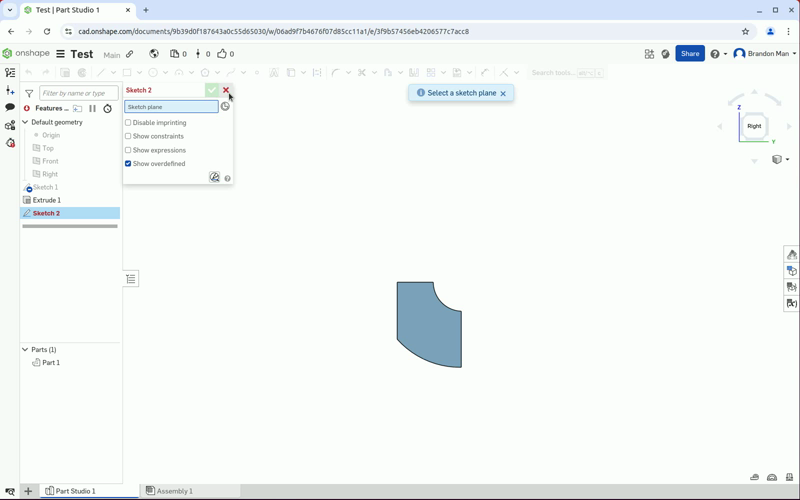
mouse_move(73, 176)
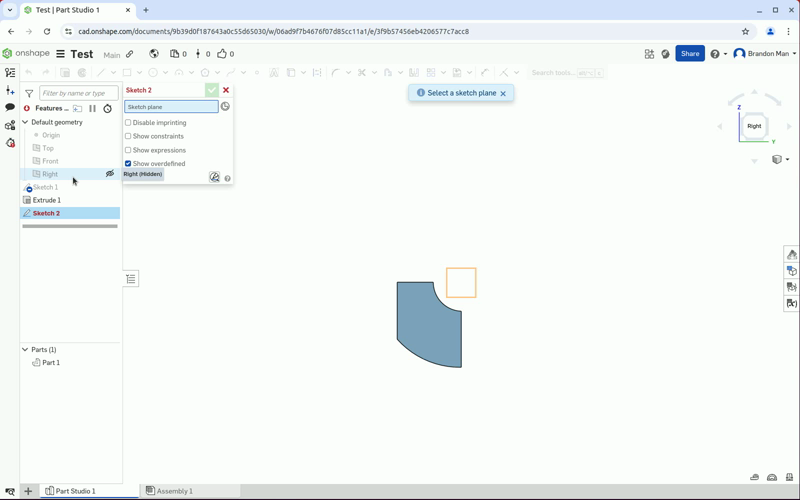
click(73, 176)
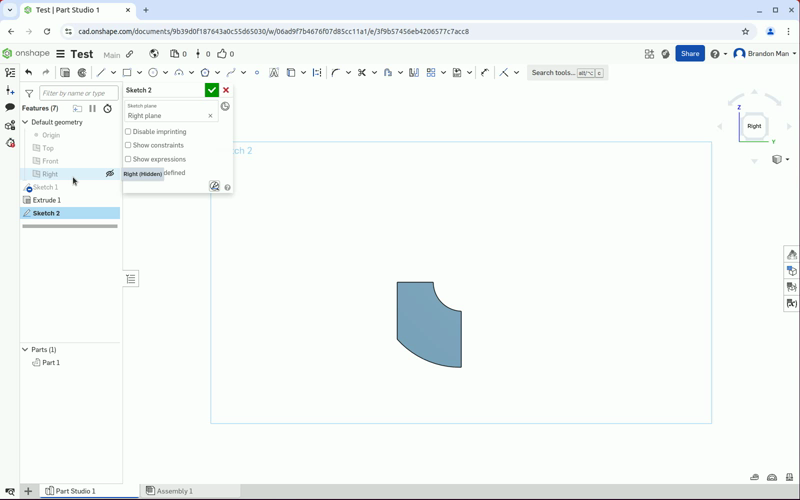
mouse_move(73, 352)
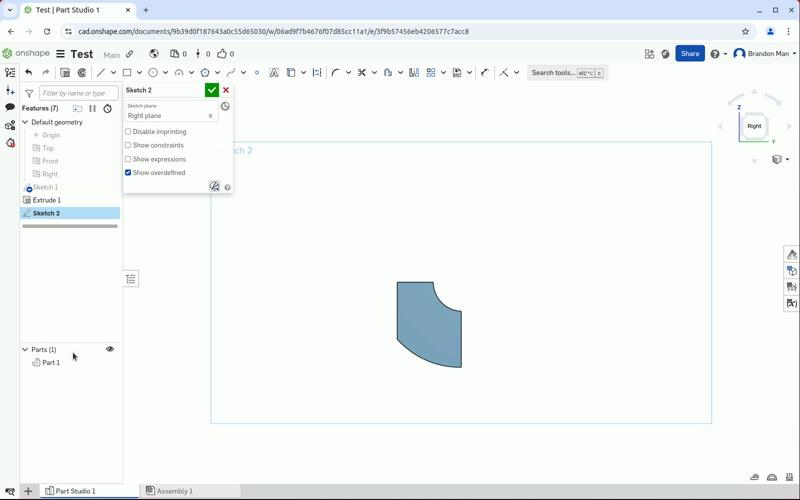
key(y)
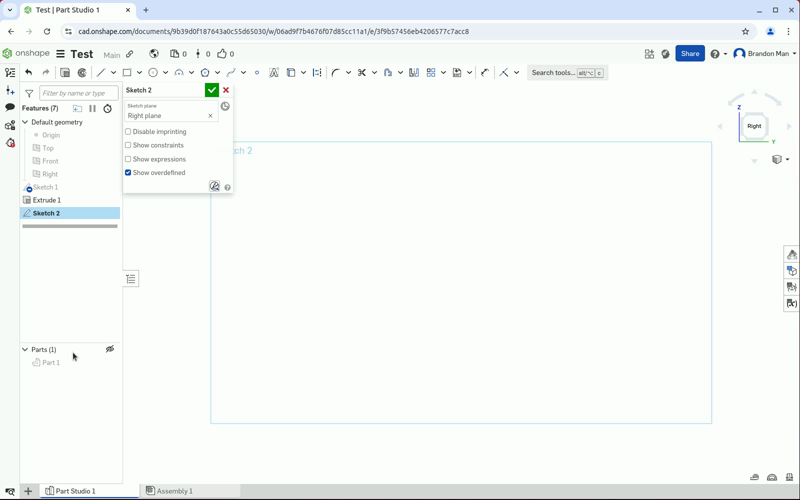
key(l)
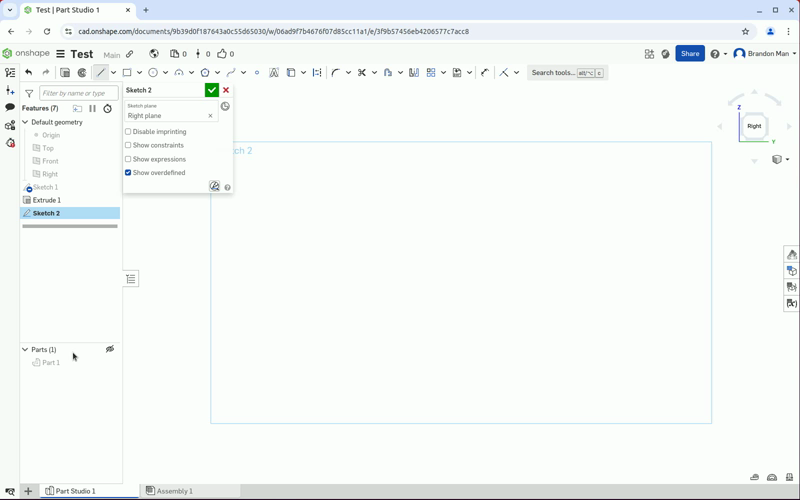
key_down(shift)
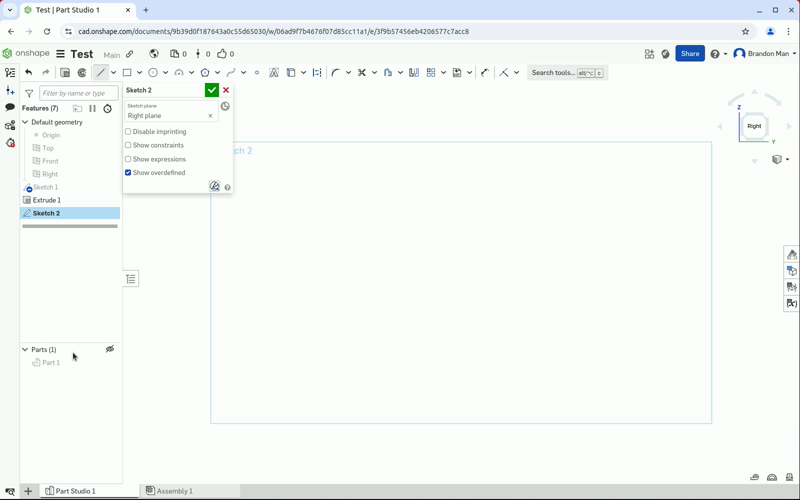
mouse_move(397, 282)
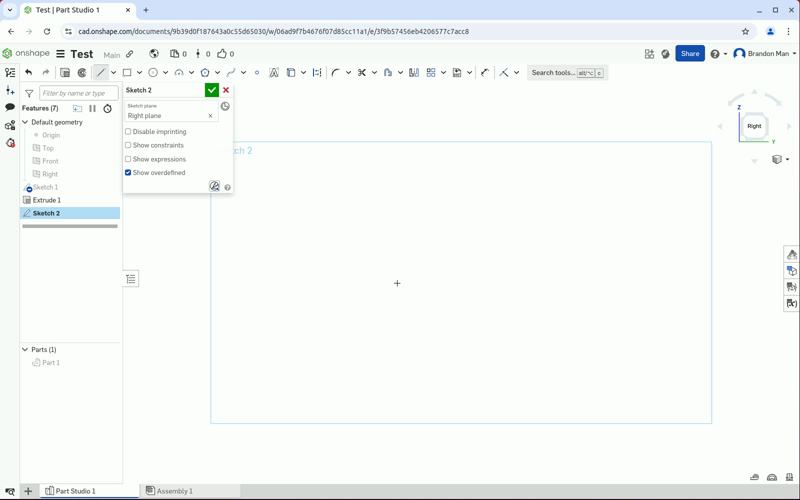
click(397, 282)
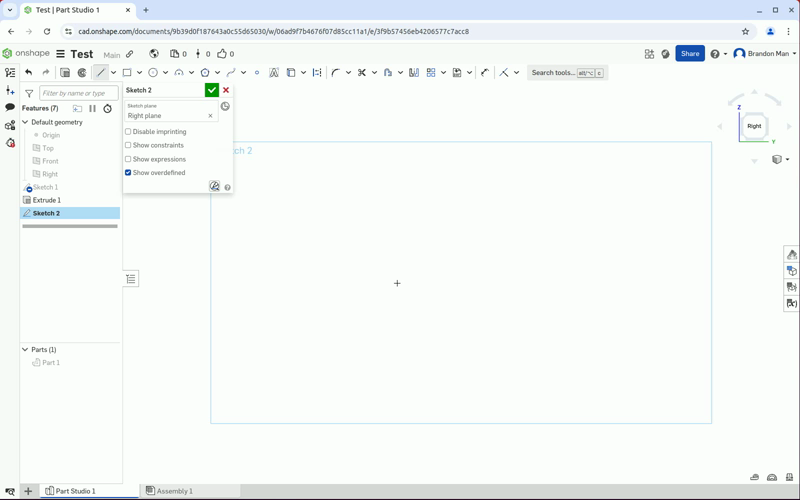
key_up(shift)
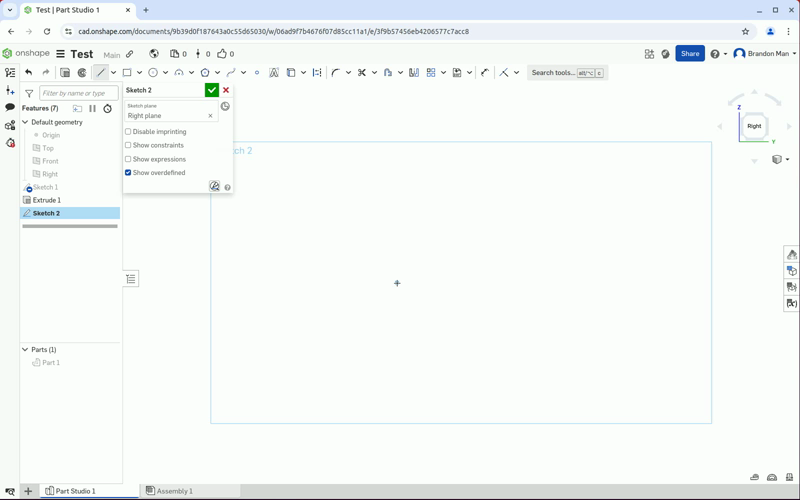
key_down(shift)
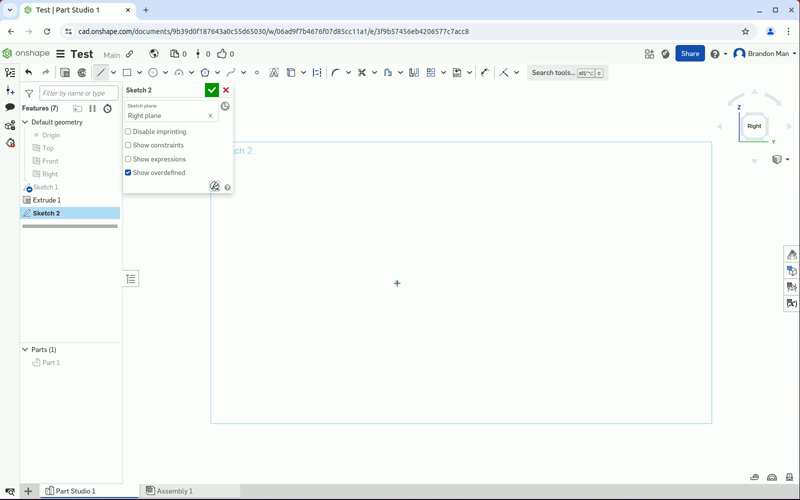
mouse_move(427, 282)
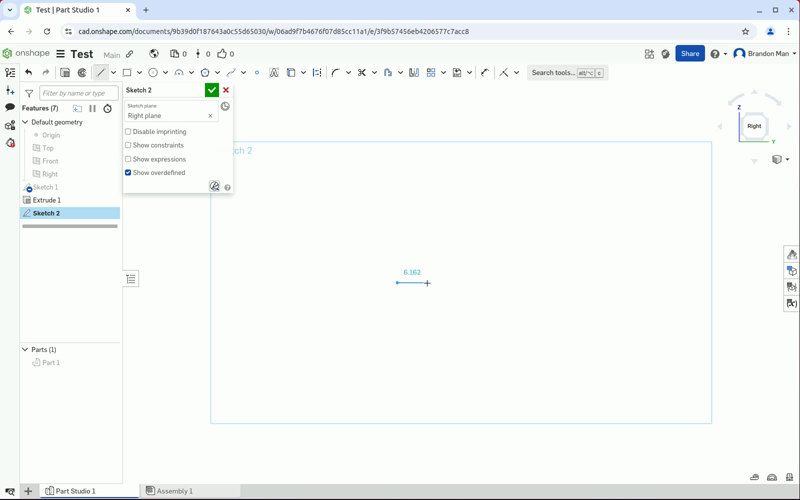
mouse_move(431, 282)
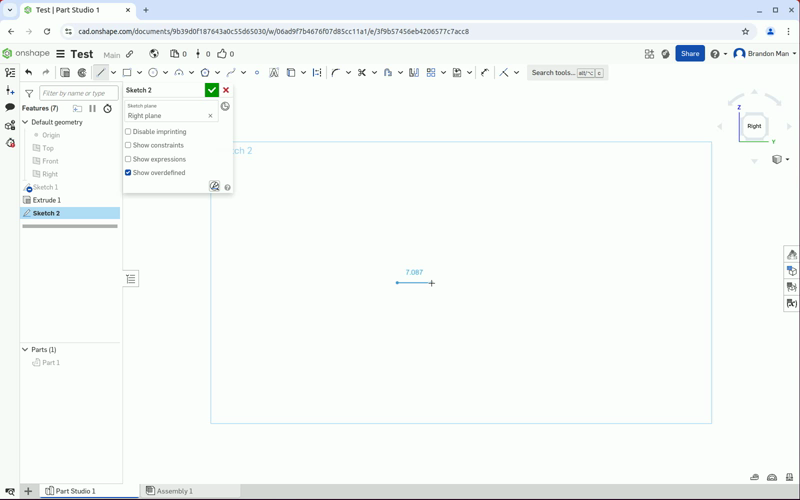
click(431, 282)
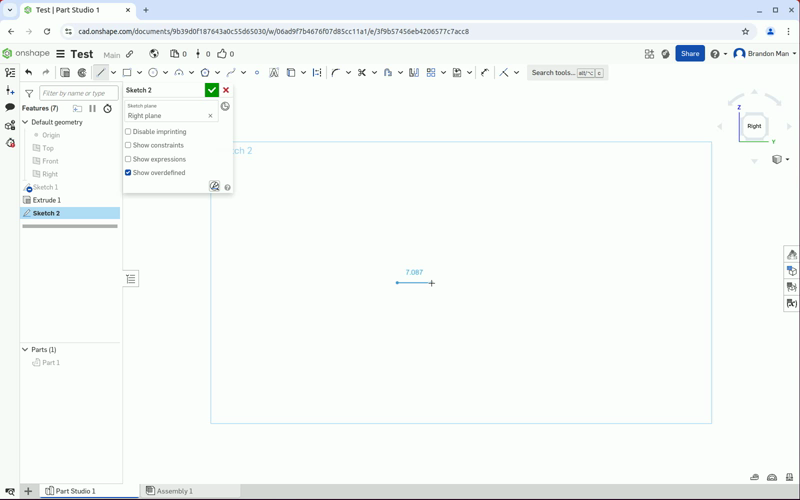
key_up(shift)
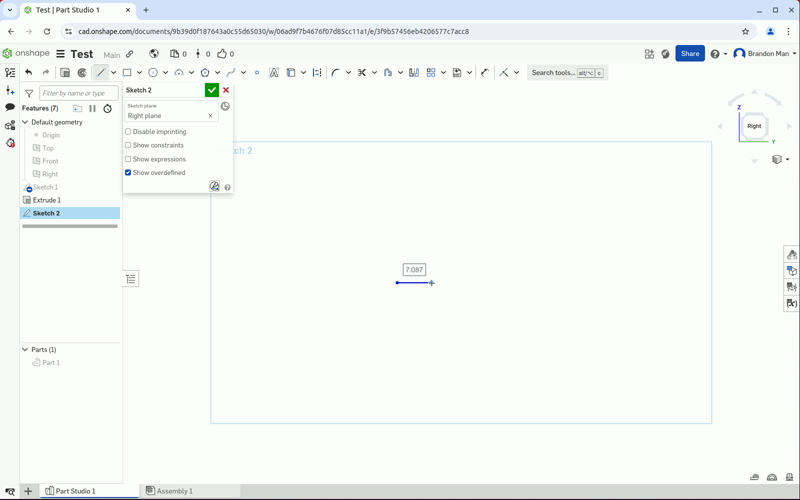
key(esc)
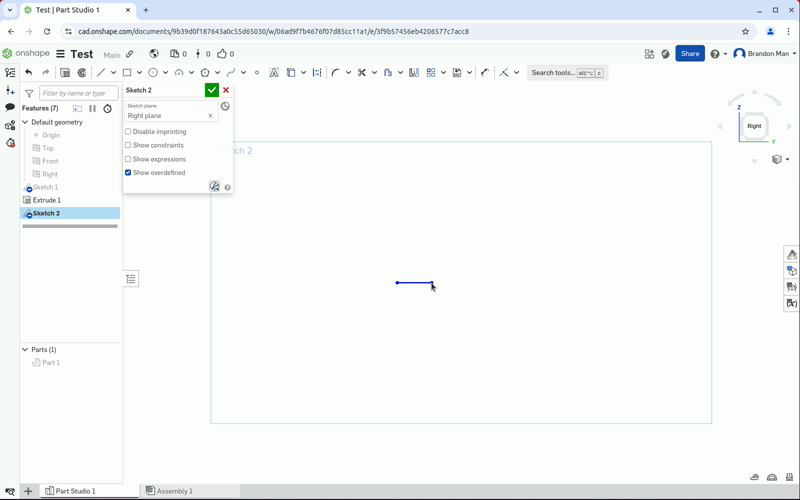
key(a)
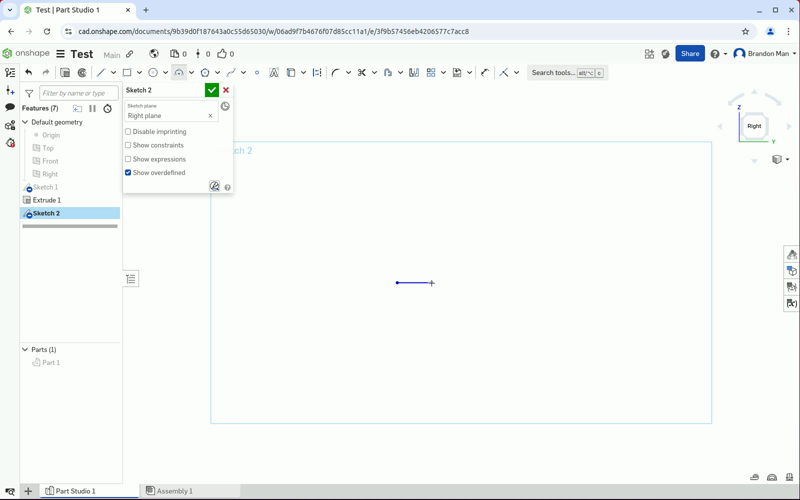
mouse_move(431, 282)
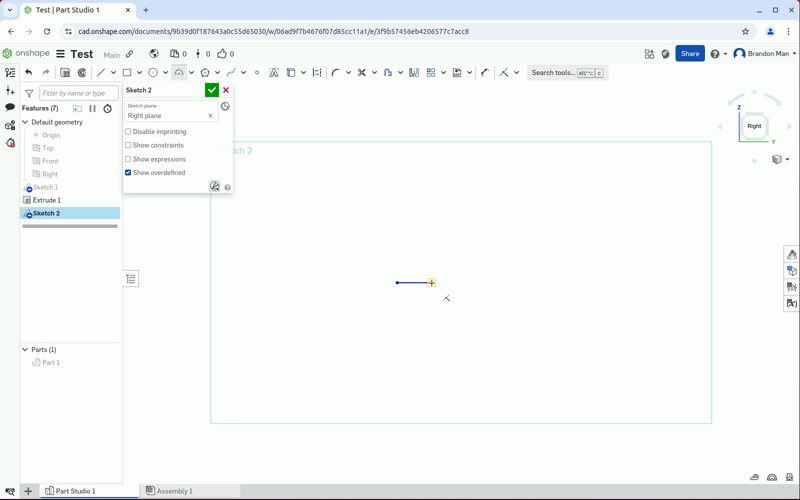
click(431, 282)
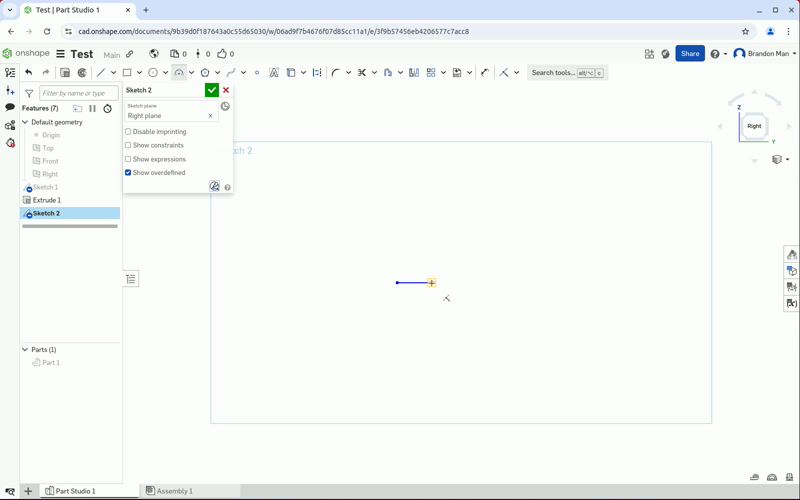
key_down(shift)
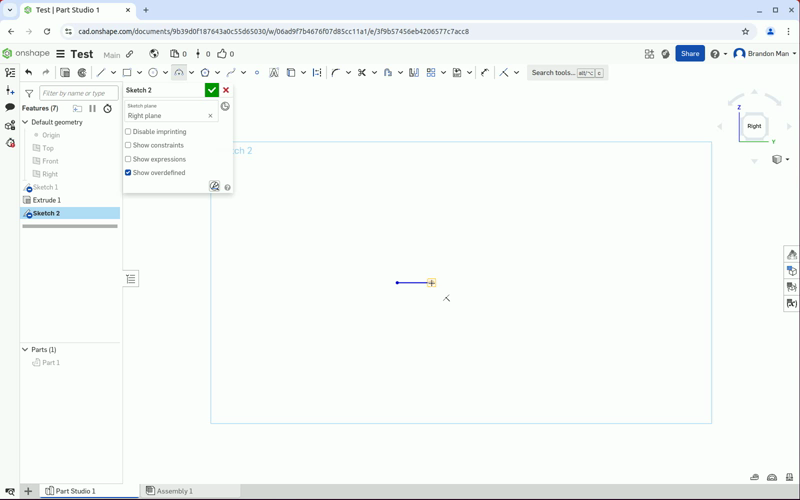
mouse_move(461, 310)
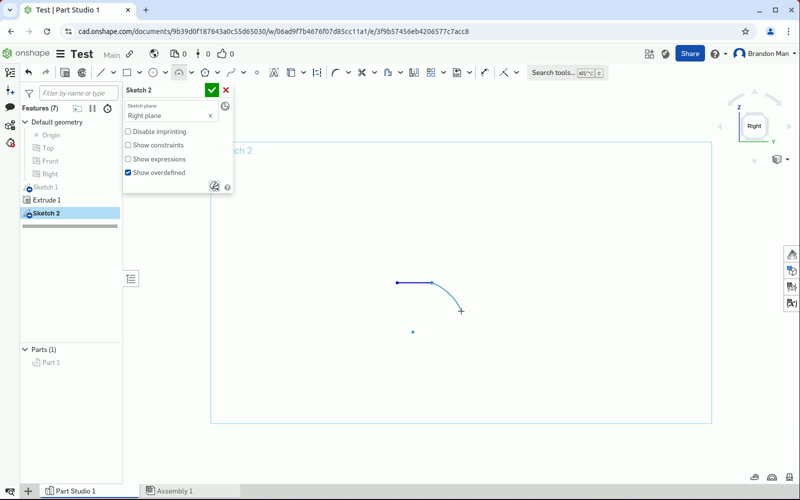
click(461, 310)
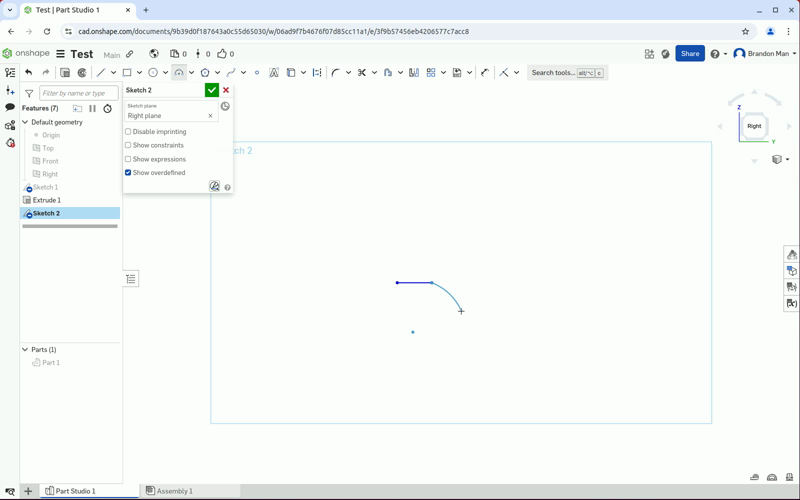
mouse_move(480, 261)
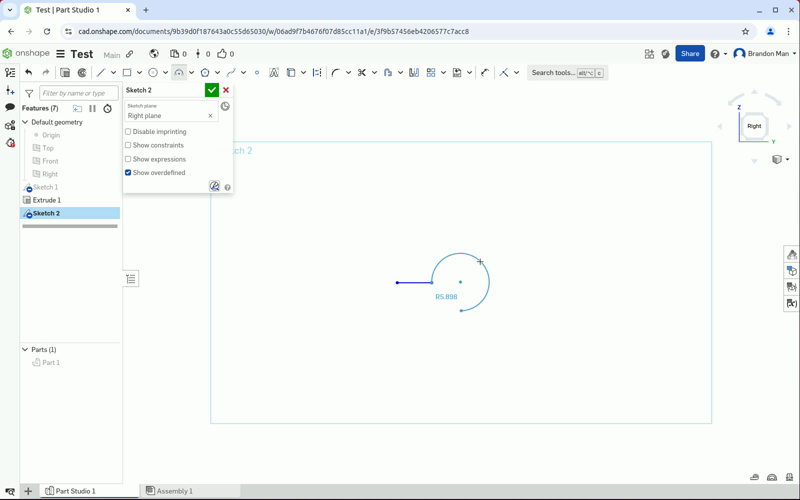
click(480, 261)
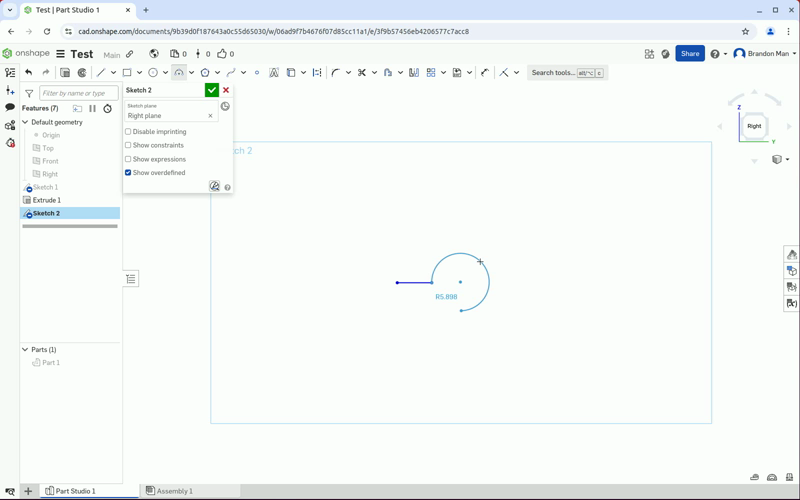
key_up(shift)
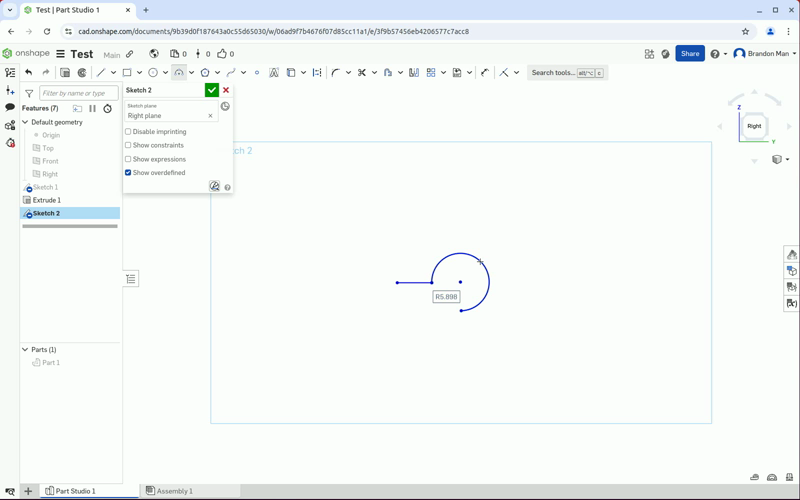
key(esc)
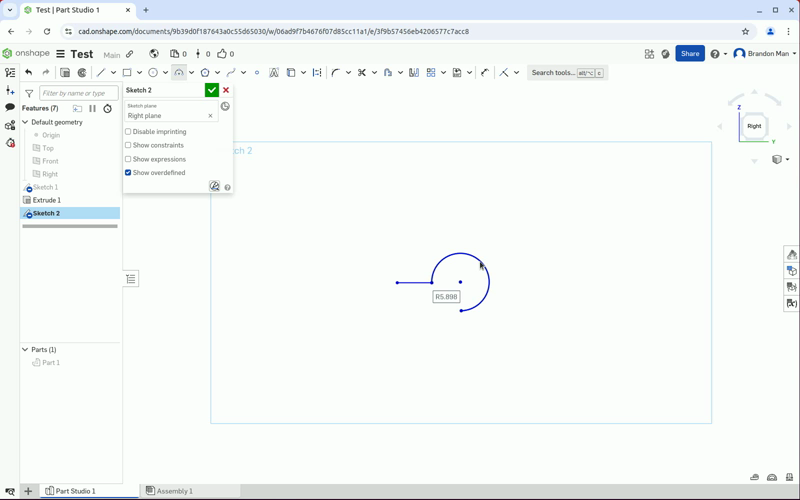
key(l)
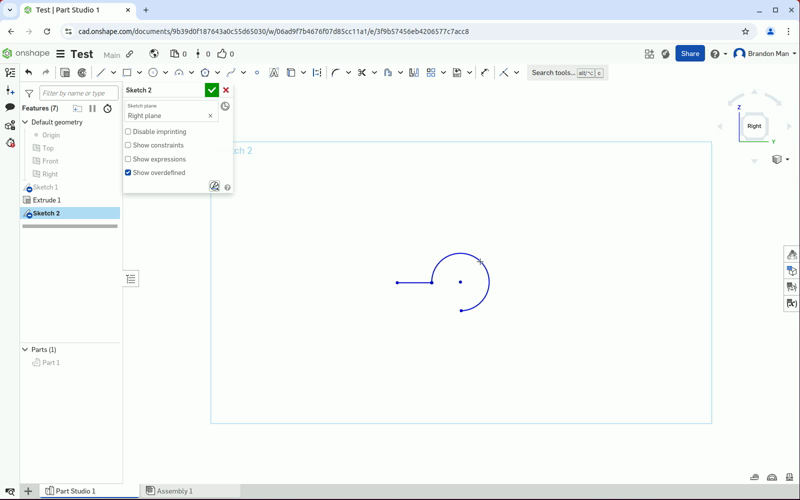
mouse_move(461, 310)
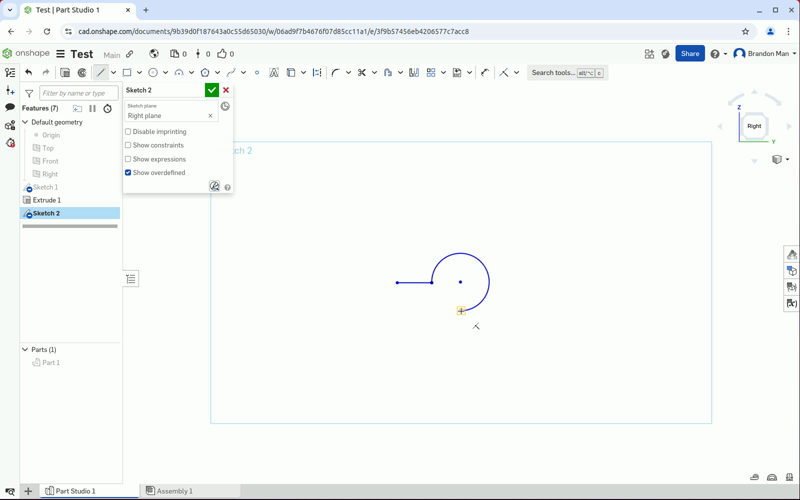
click(461, 310)
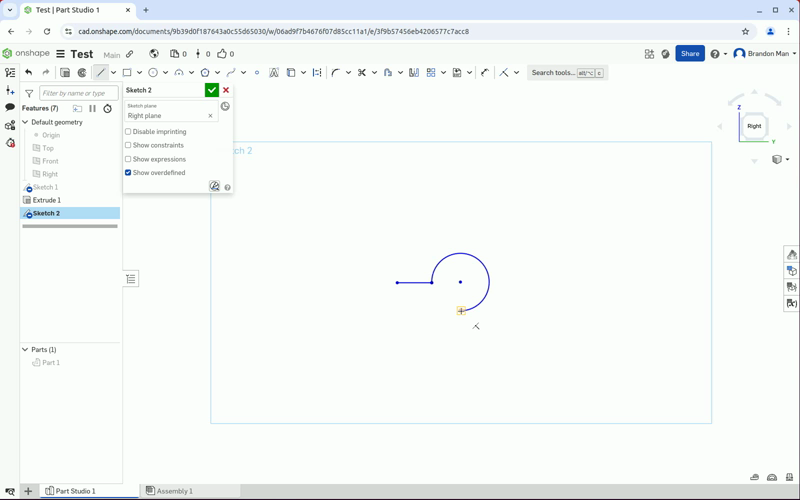
key_down(shift)
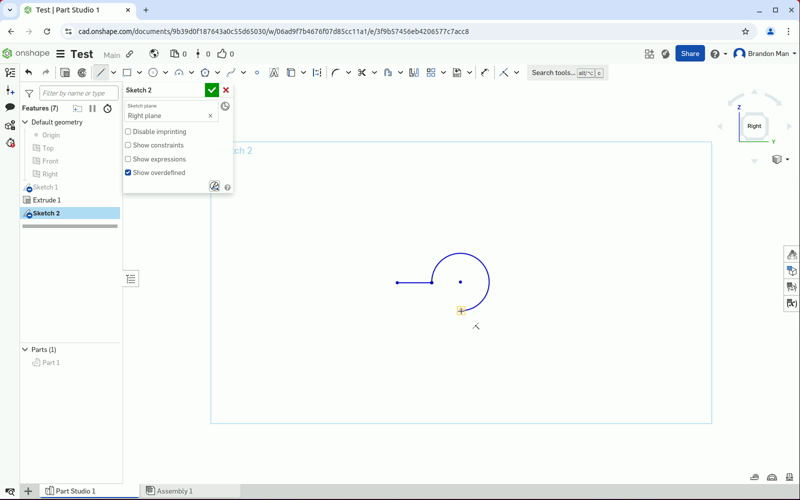
mouse_move(491, 310)
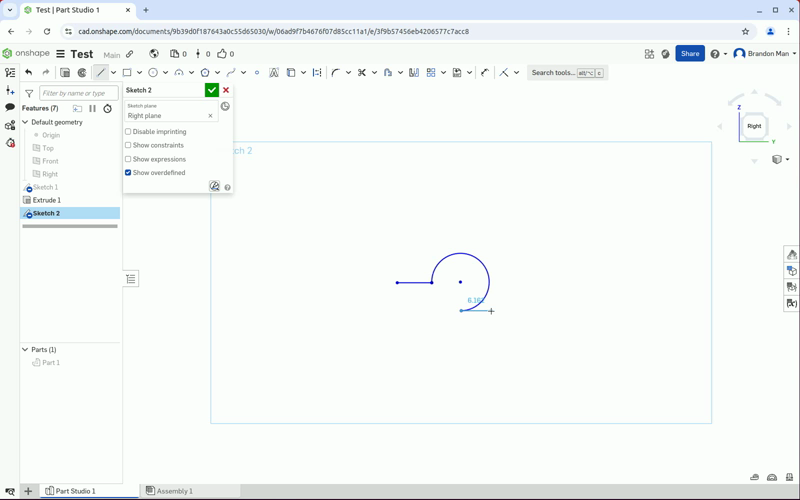
mouse_move(461, 366)
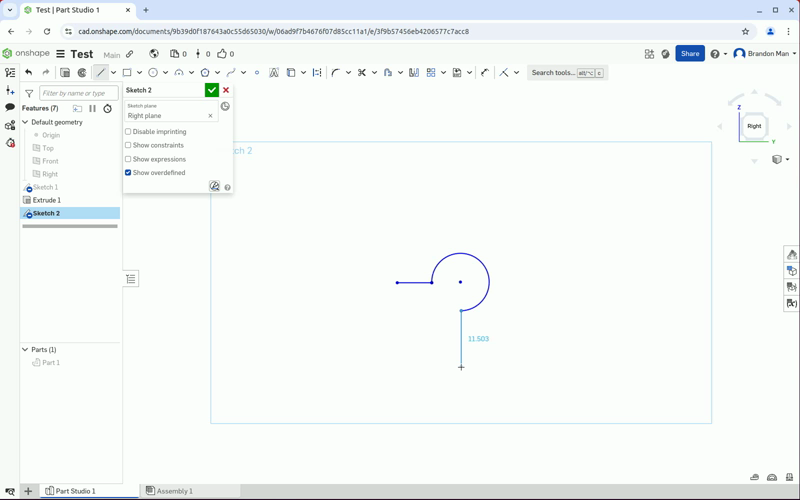
click(461, 366)
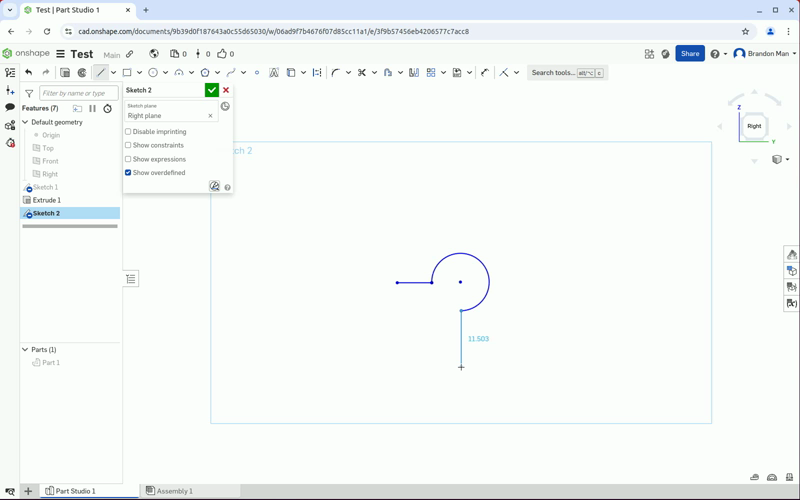
key_up(shift)
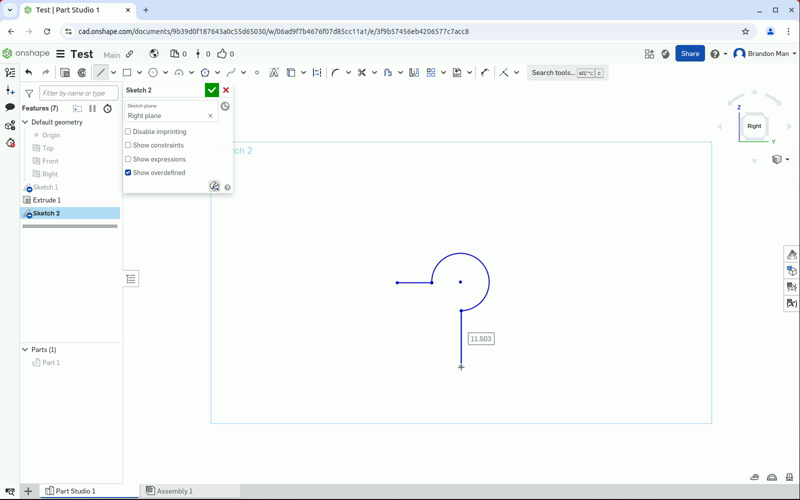
key(esc)
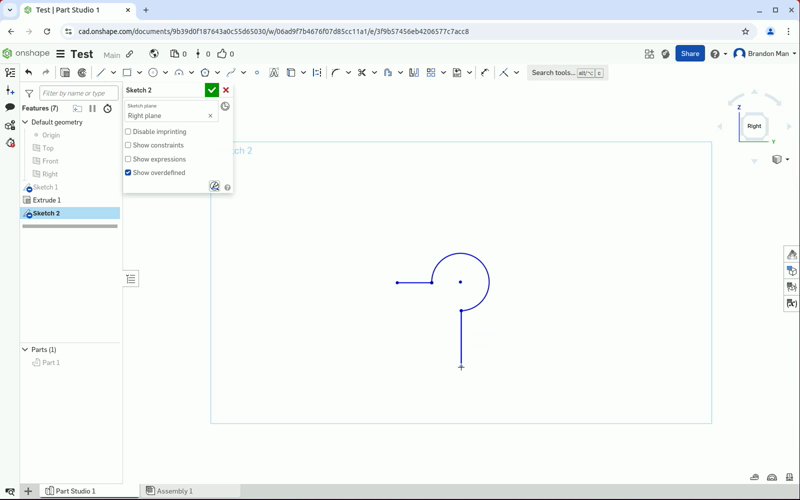
key(a)
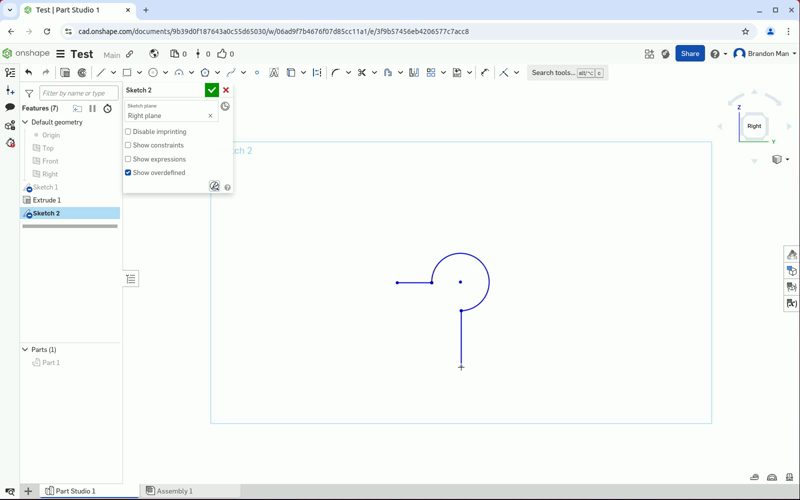
mouse_move(461, 366)
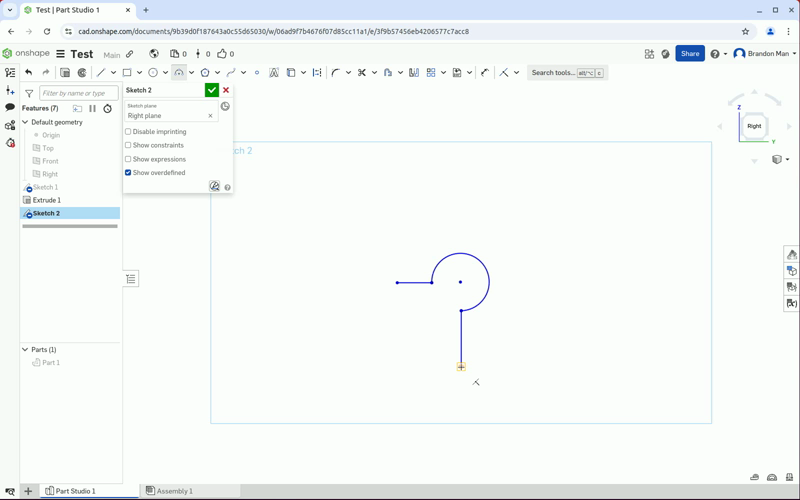
click(461, 366)
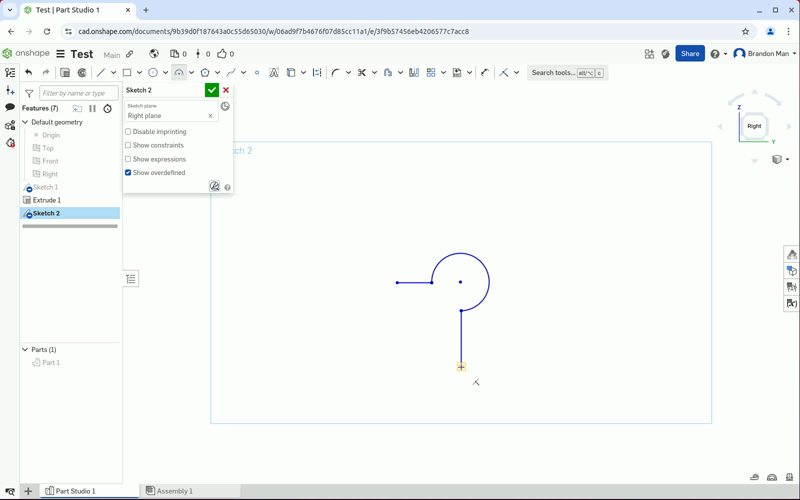
key_down(shift)
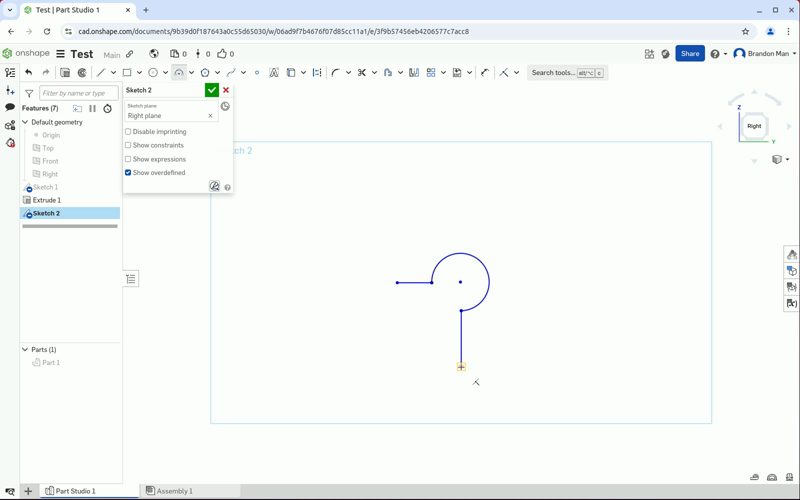
mouse_move(397, 227)
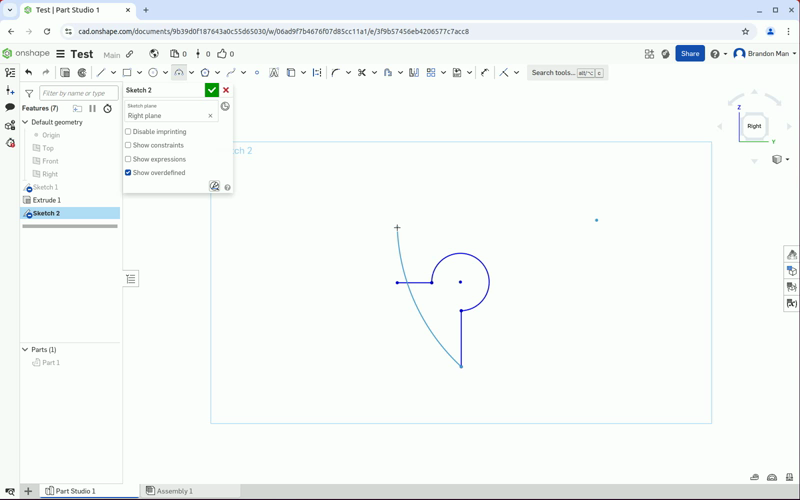
click(397, 227)
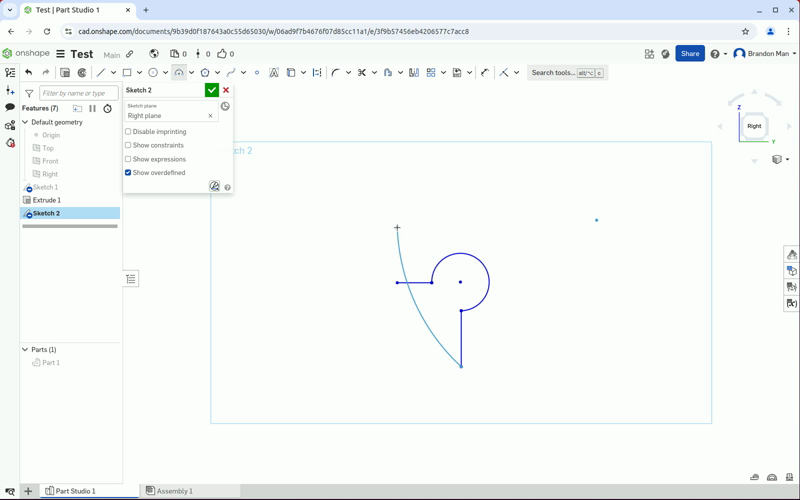
mouse_move(536, 248)
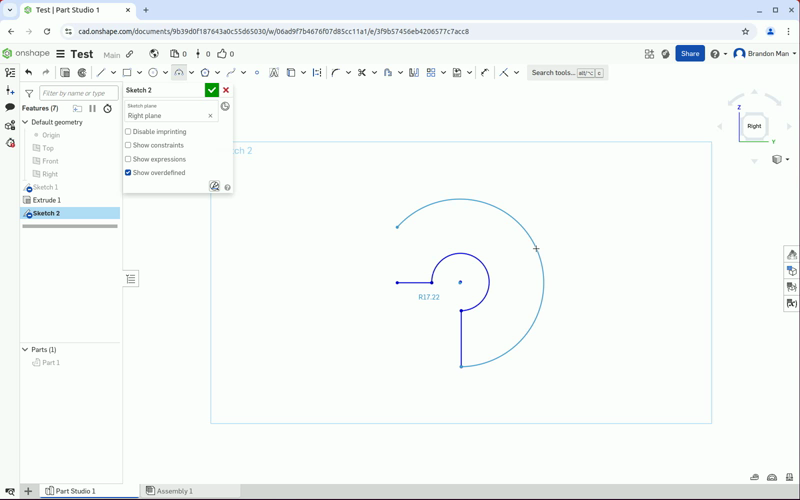
click(536, 248)
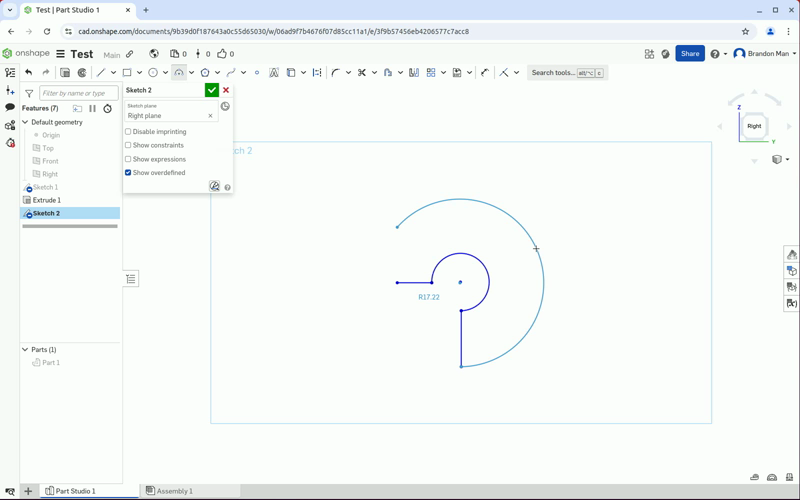
key_up(shift)
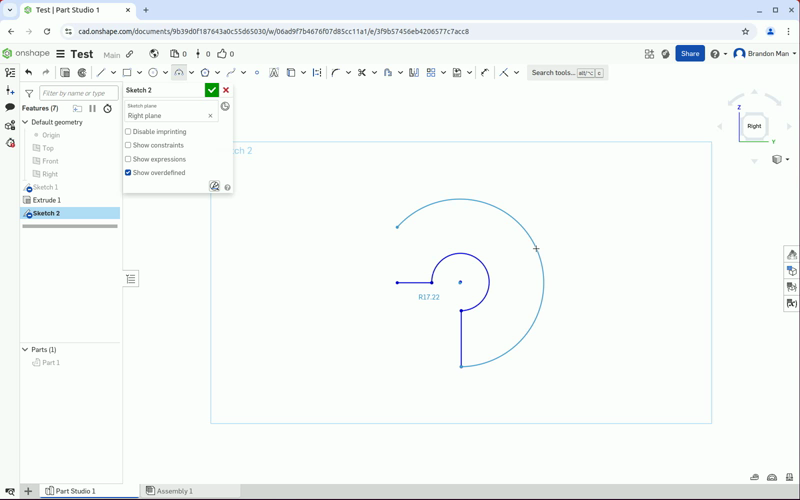
key(esc)
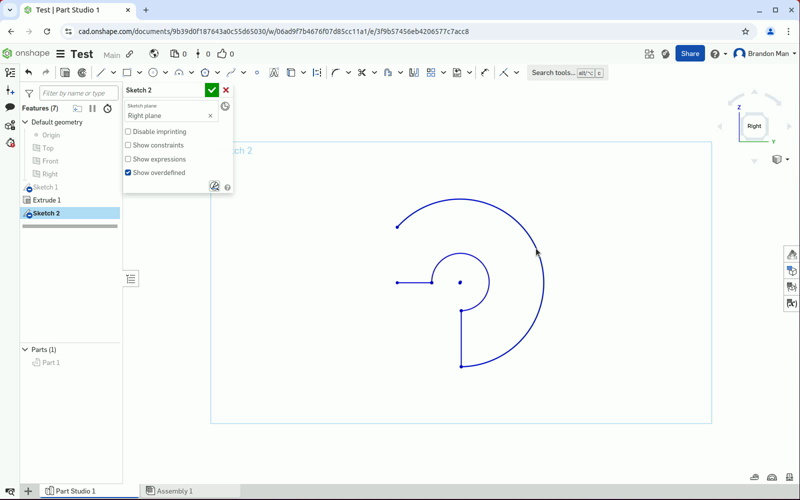
key(l)
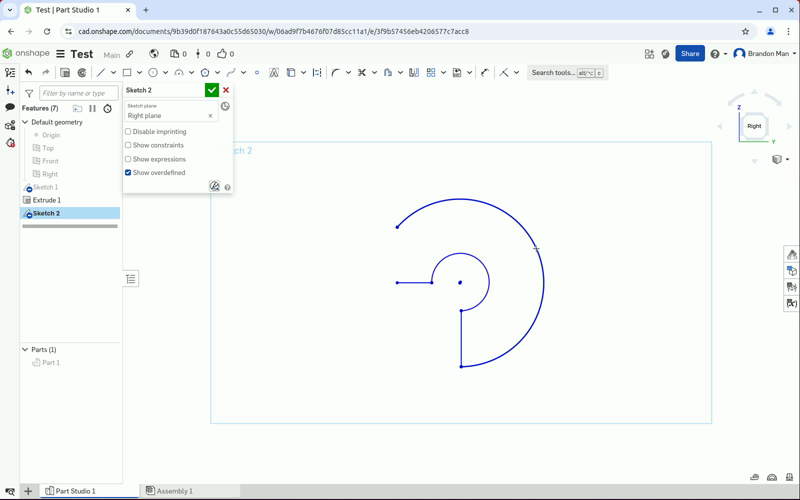
mouse_move(397, 227)
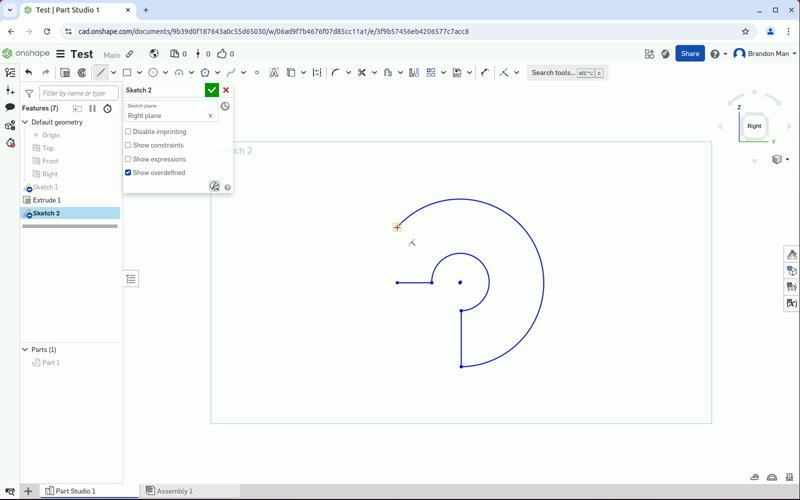
click(397, 227)
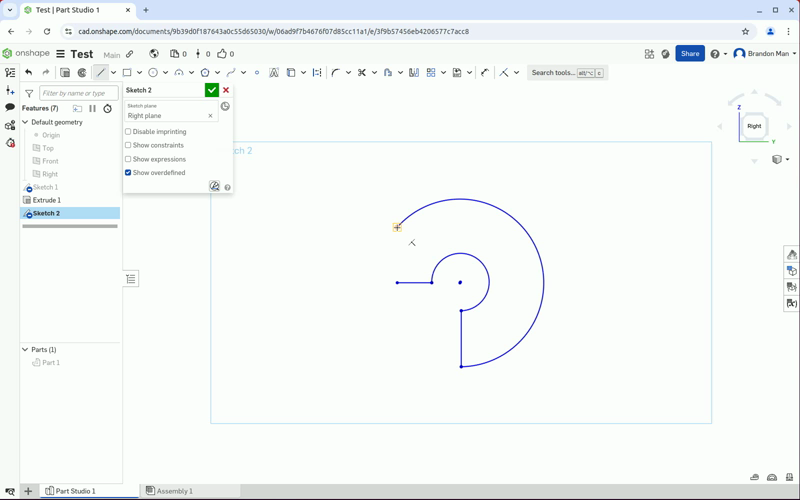
mouse_move(427, 227)
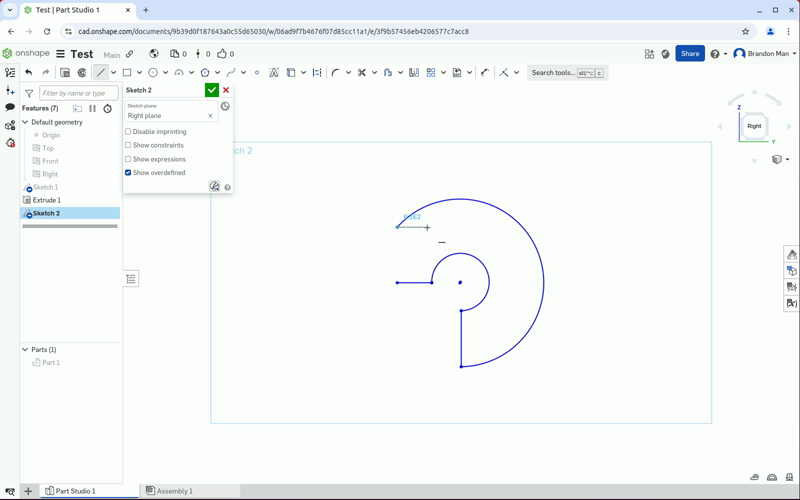
key_down(shift)
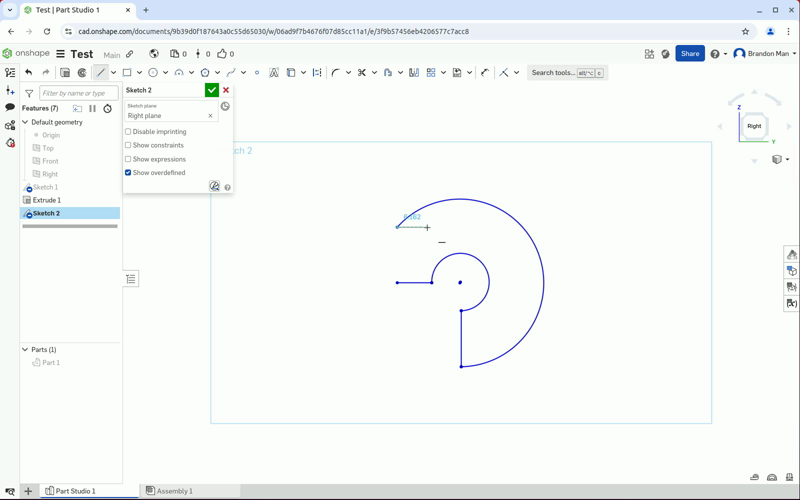
mouse_move(397, 282)
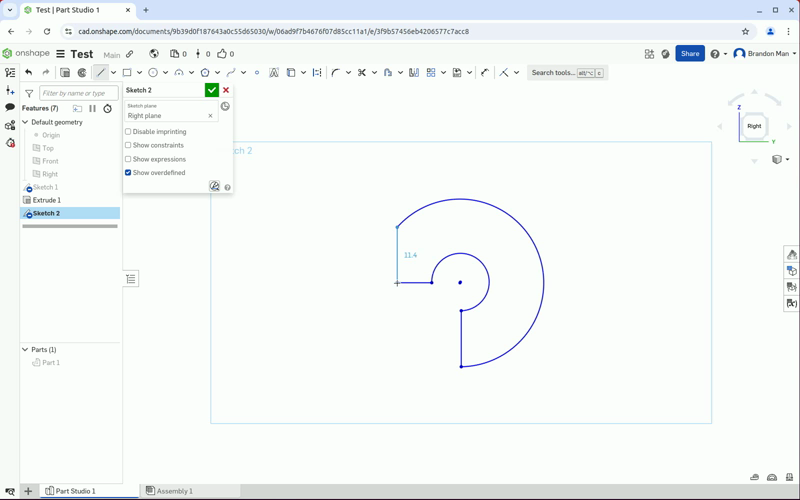
key_up(shift)
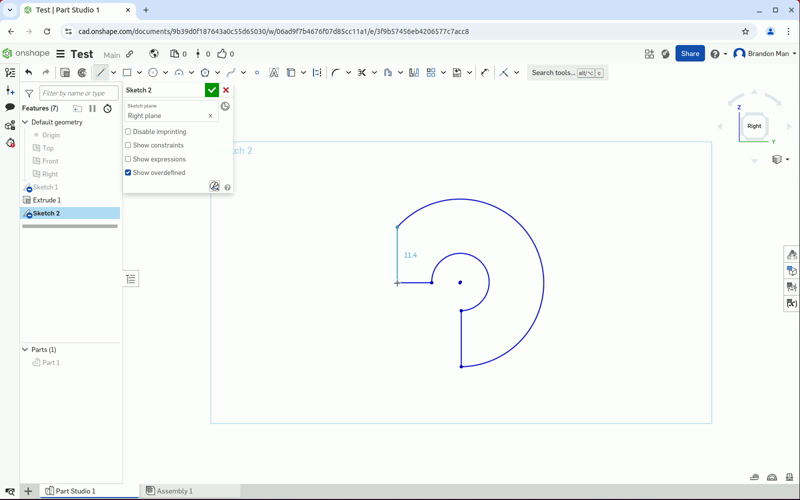
click(397, 282)
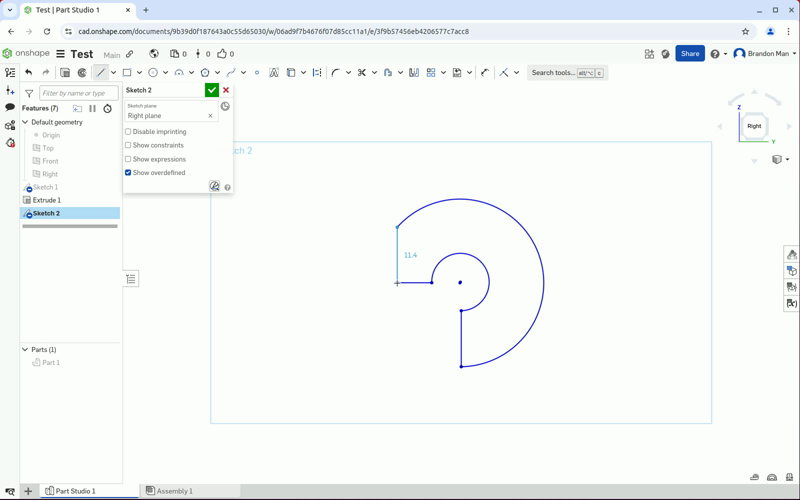
key(esc)
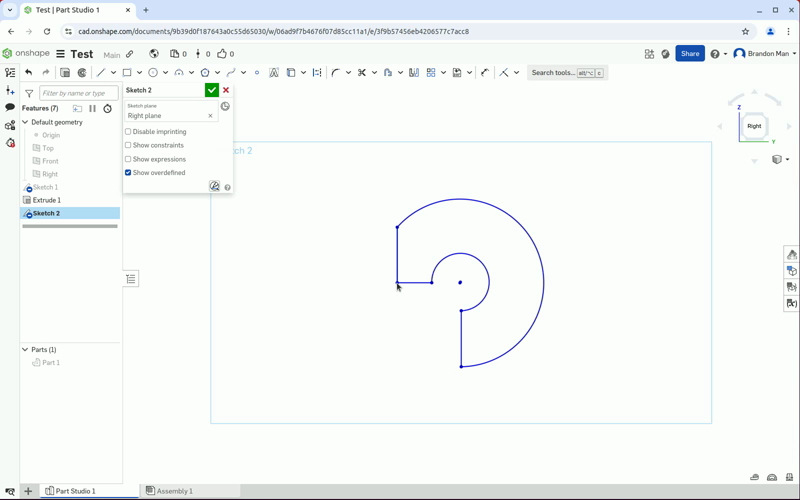
mouse_move(510, 271)
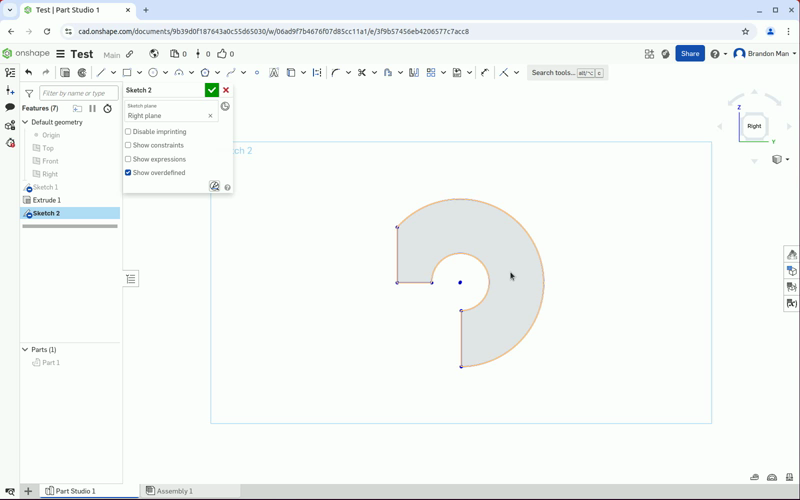
click(510, 271)
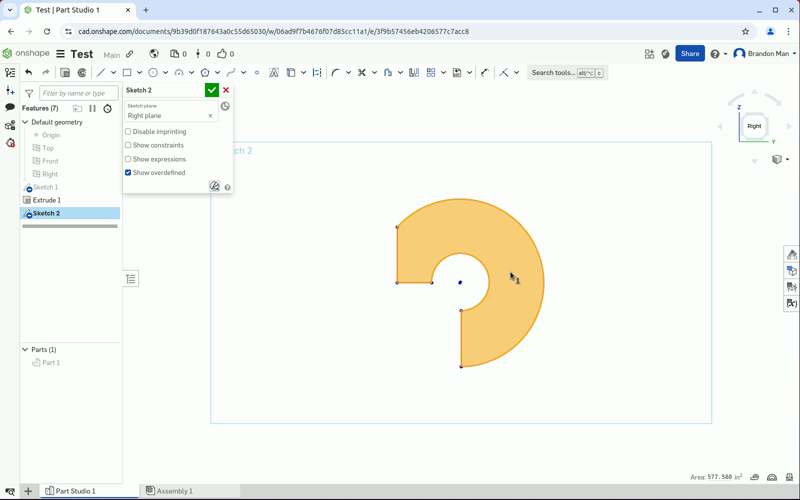
mouse_move(73, 352)
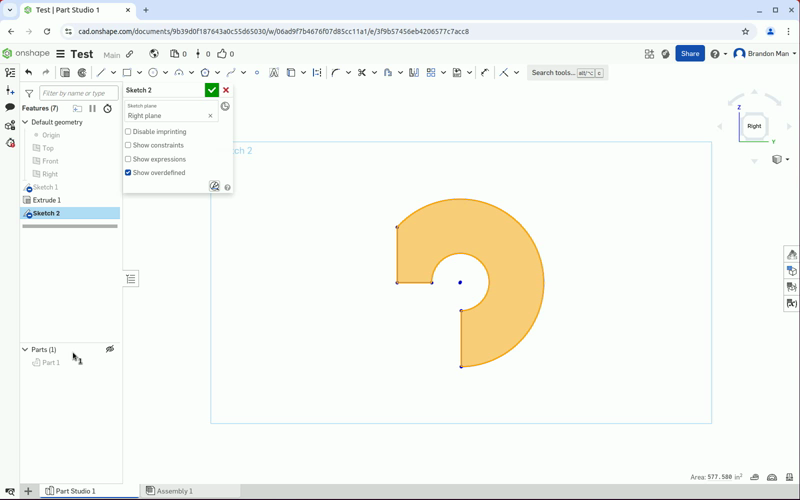
key(shift+y)
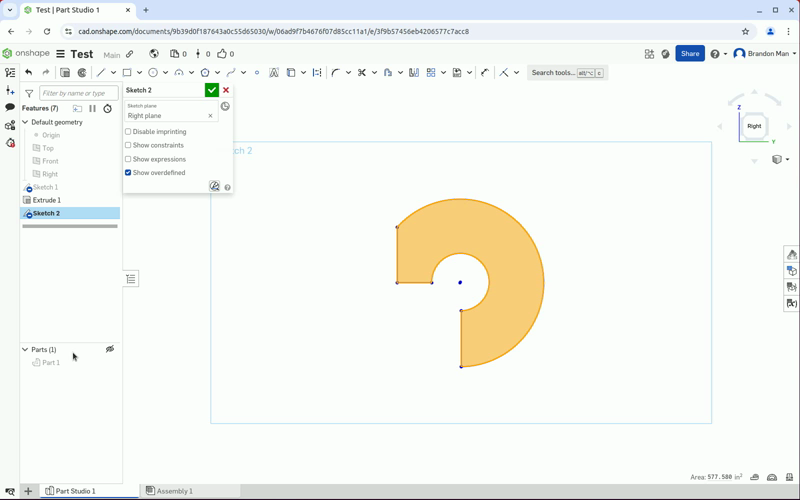
key(shift+e)
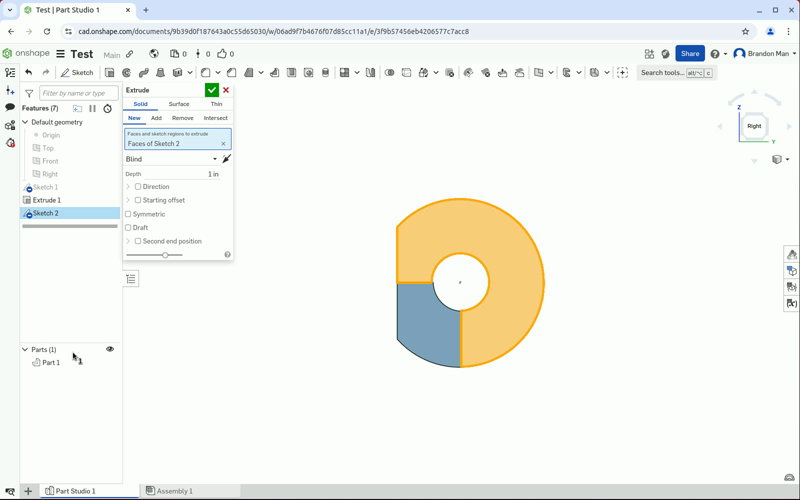
mouse_move(143, 106)
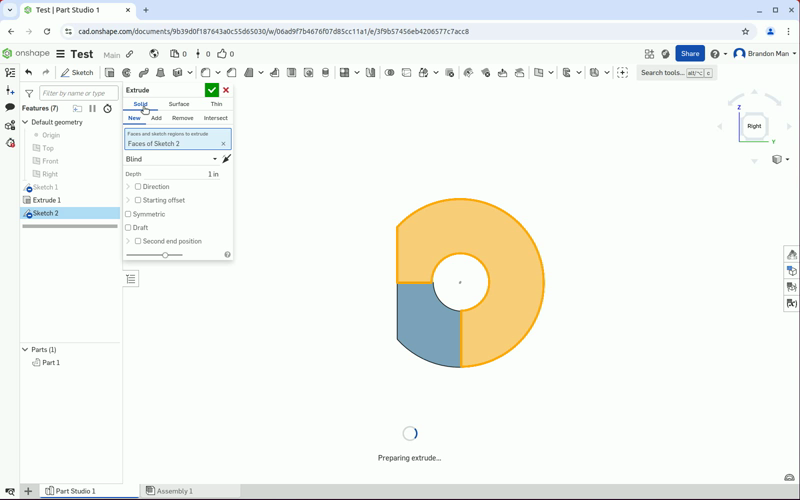
click(143, 106)
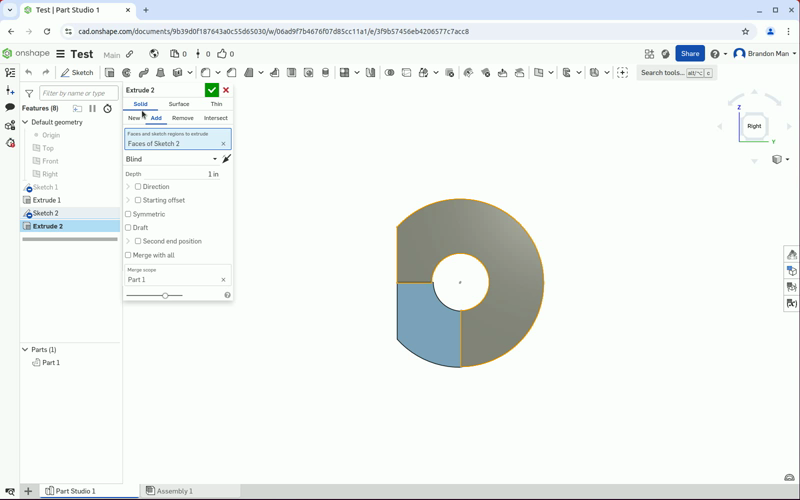
mouse_move(137, 120)
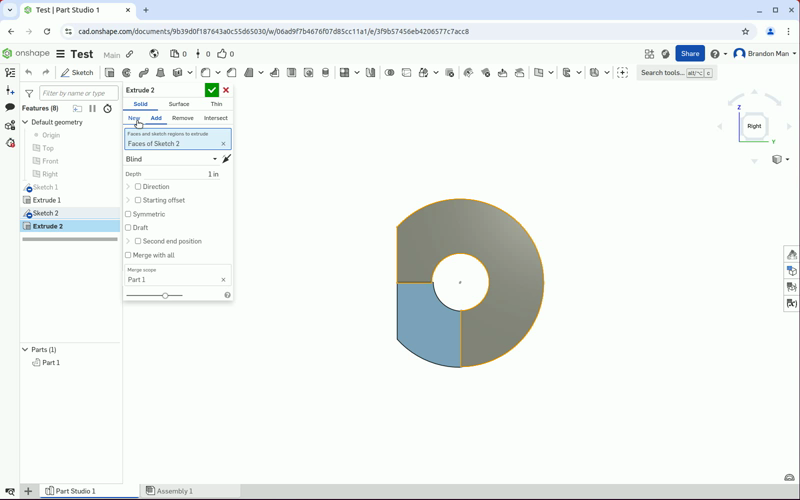
click(137, 120)
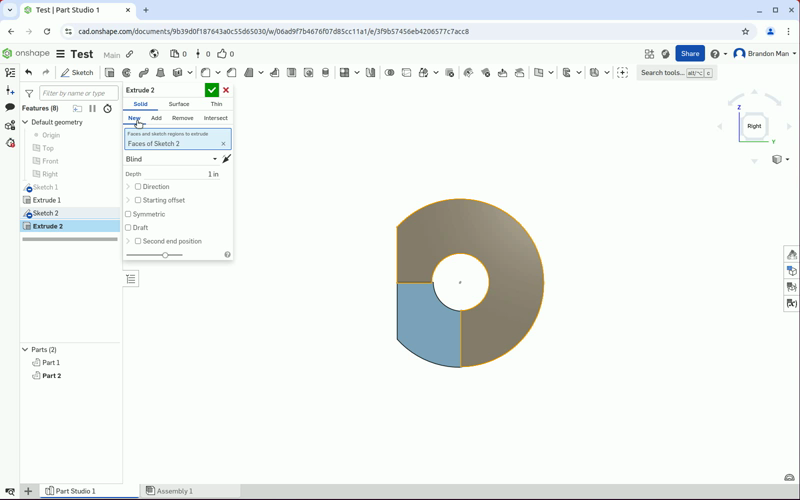
key(tab, 4)
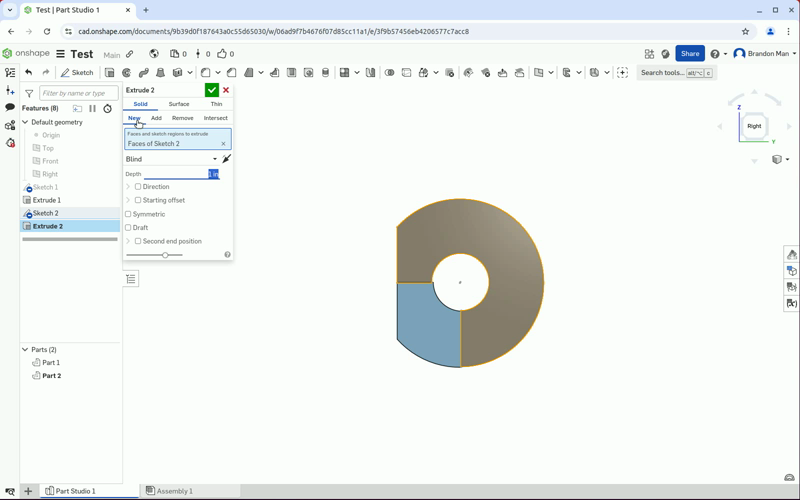
text(23.108)
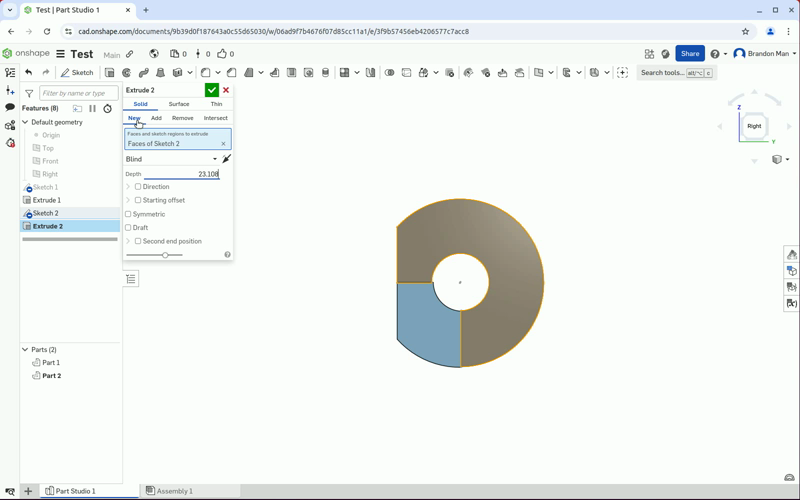
key(enter)
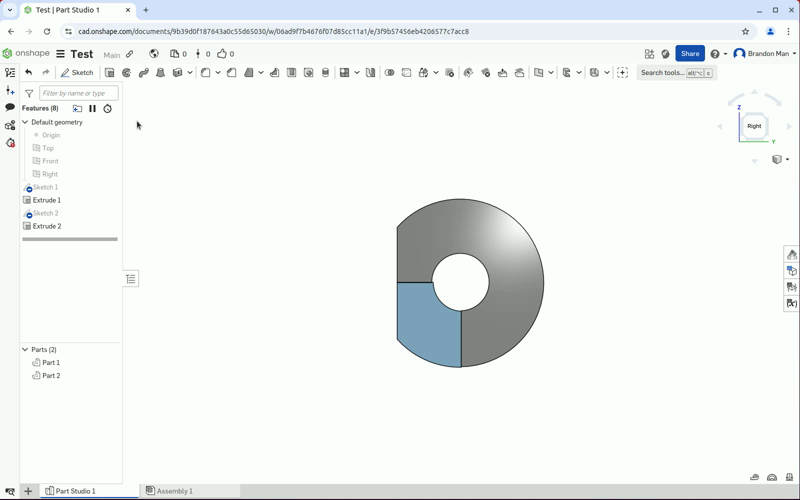
key(shift+h)
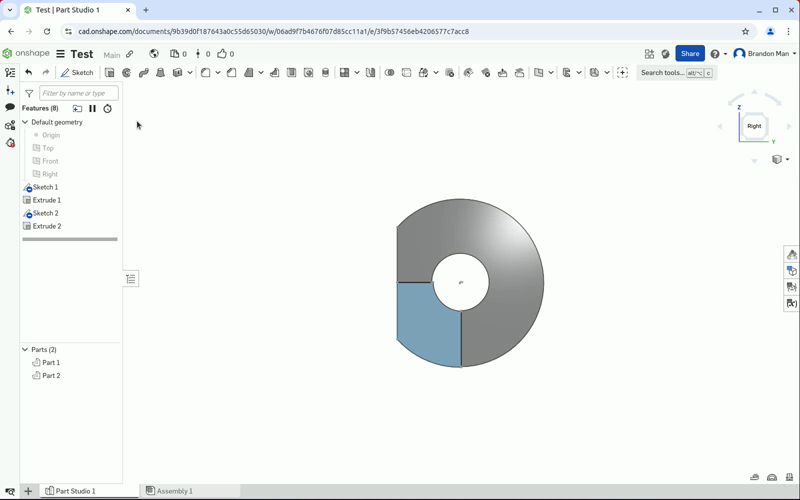
key(shift+h)
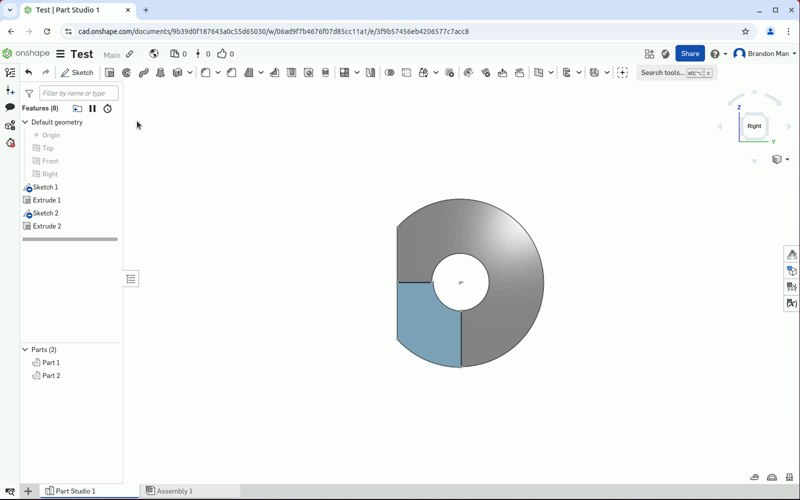
key(shift+7)
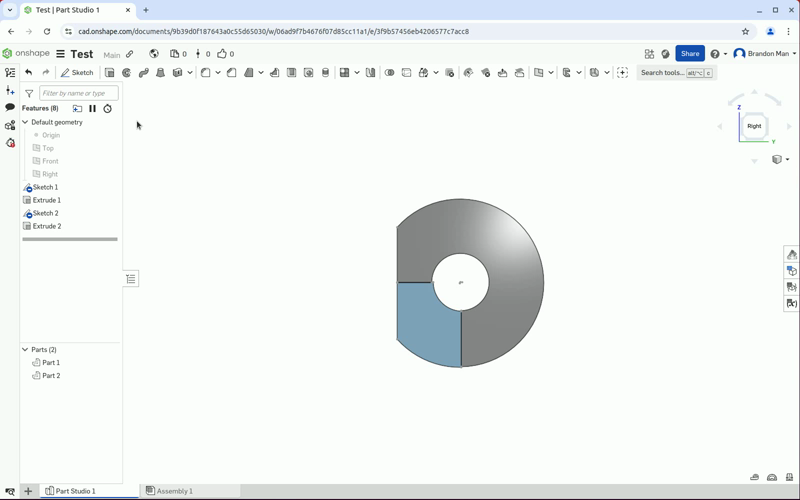
key(right, 2)
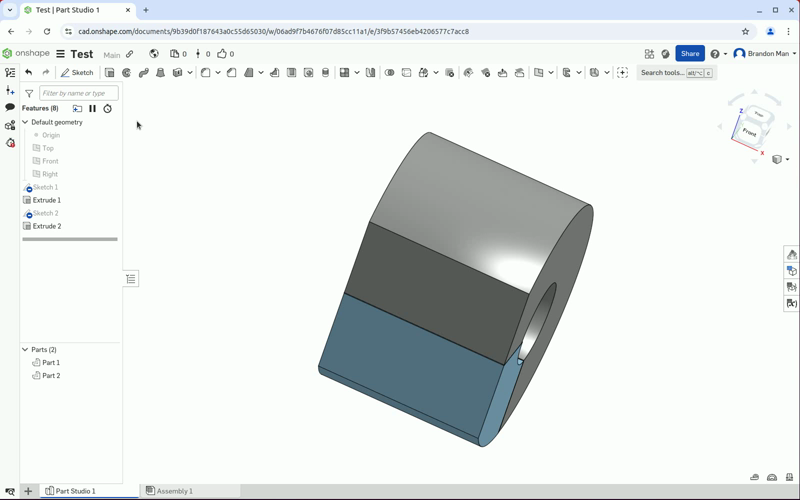
key(down, 2)
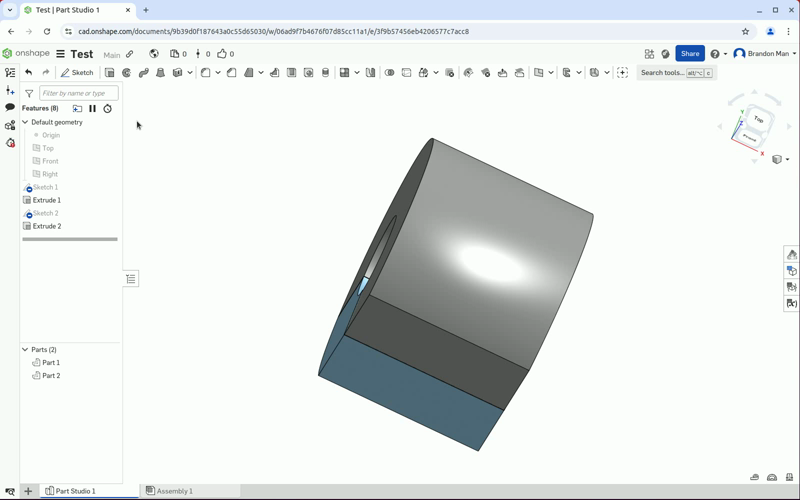
key(up, 2)
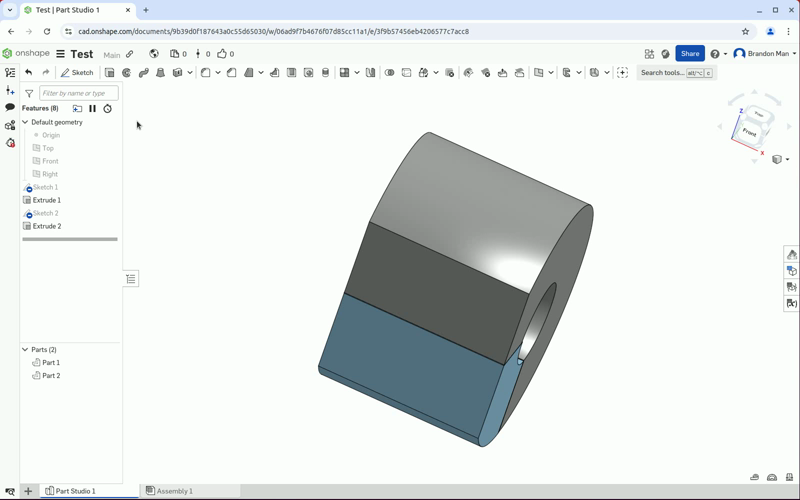
key(left, 2)
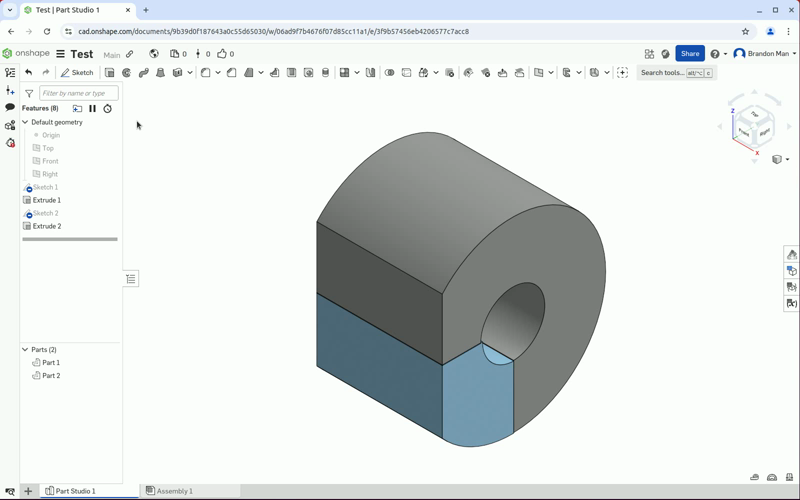
mouse_move(73, 189)
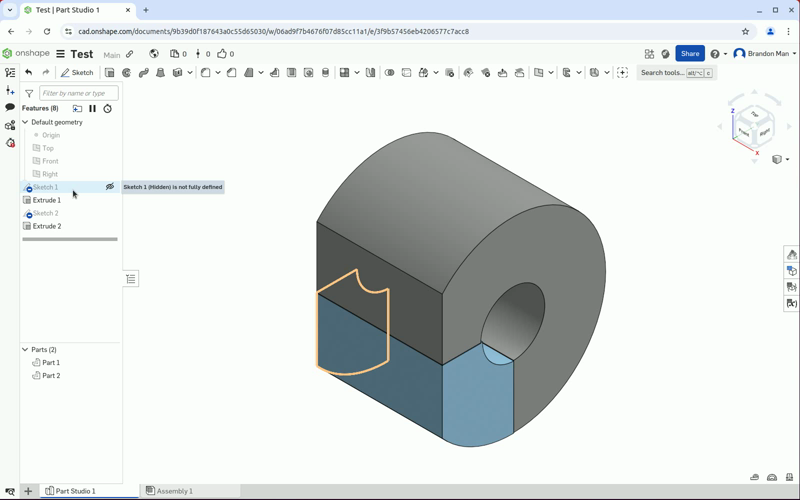
click(73, 189)